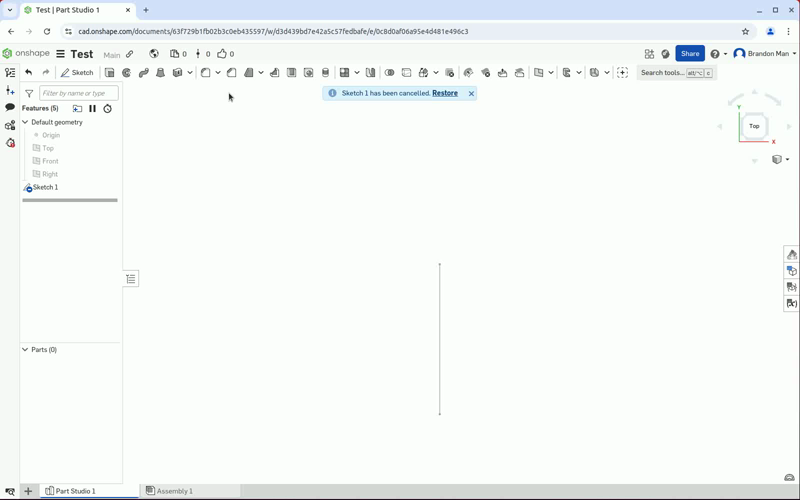
key(shift+h)
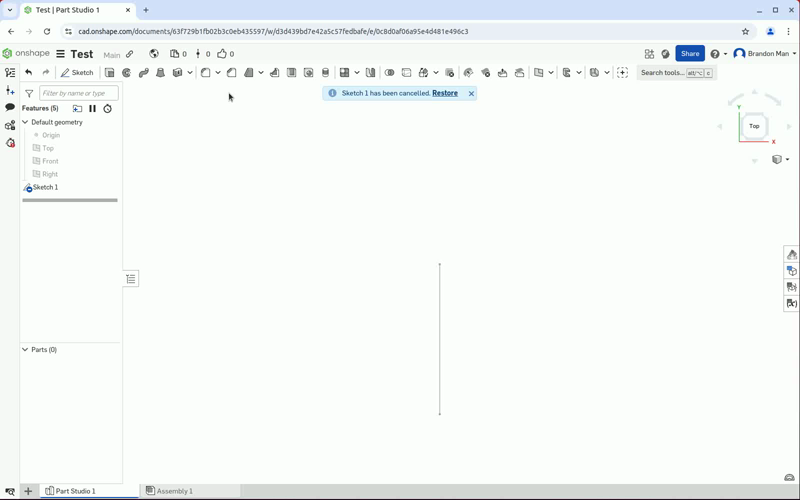
key(shift+s)
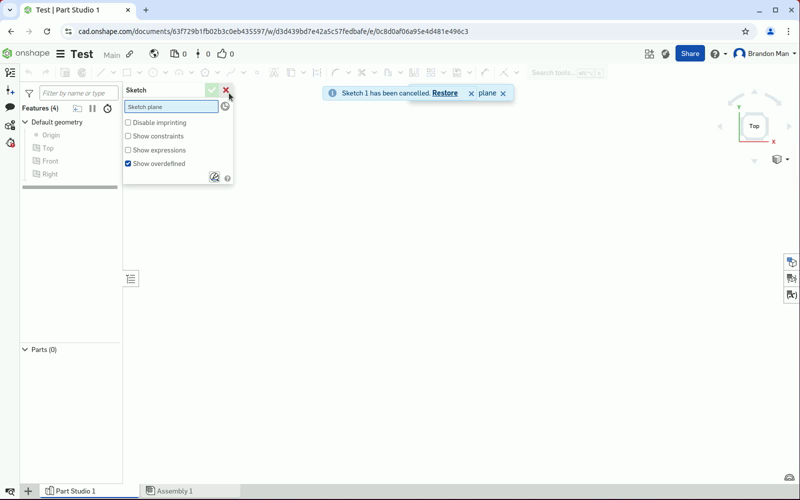
mouse_move(73, 150)
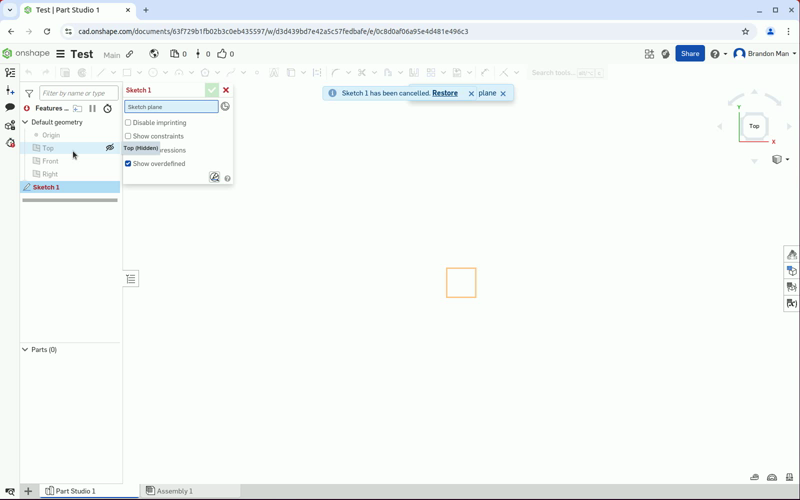
click(73, 150)
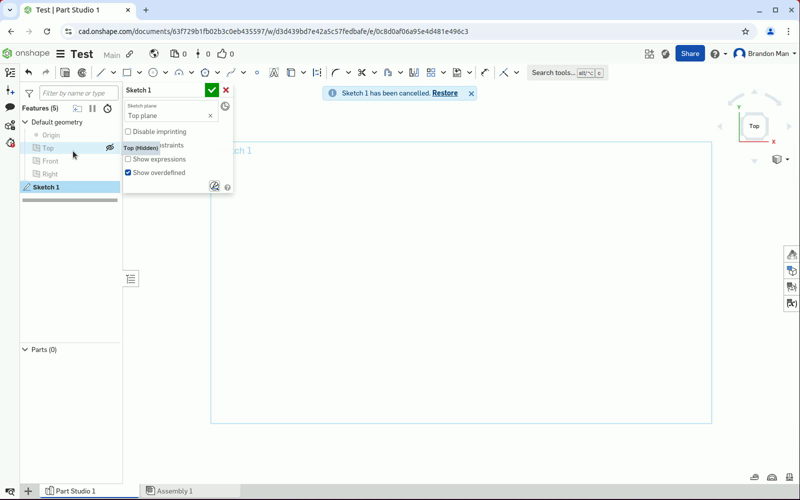
mouse_move(73, 352)
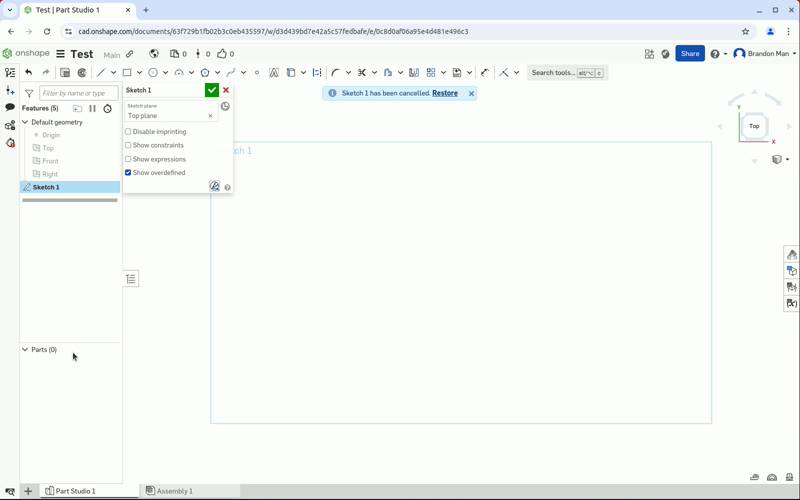
key(y)
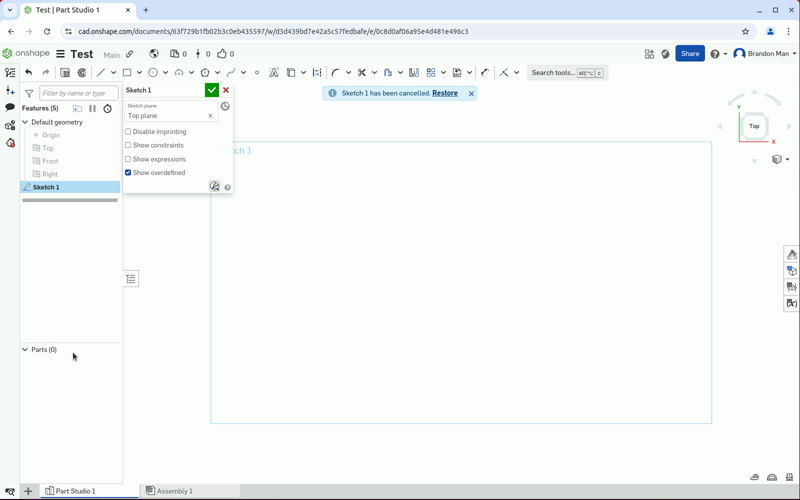
key(a)
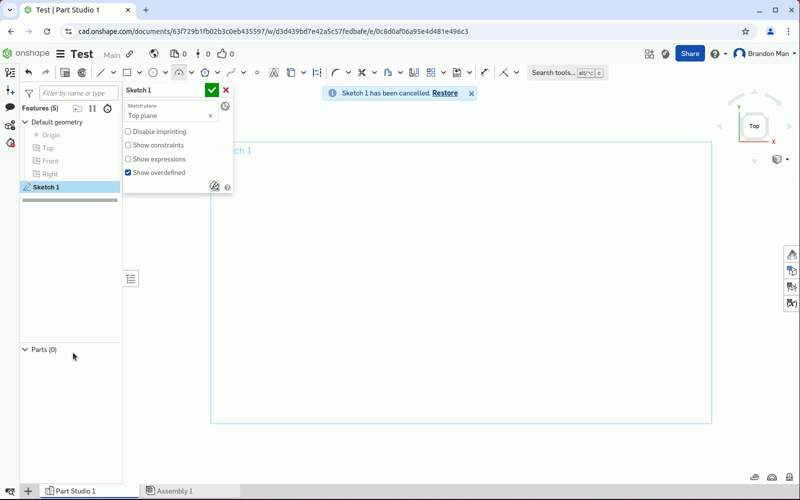
key_down(shift)
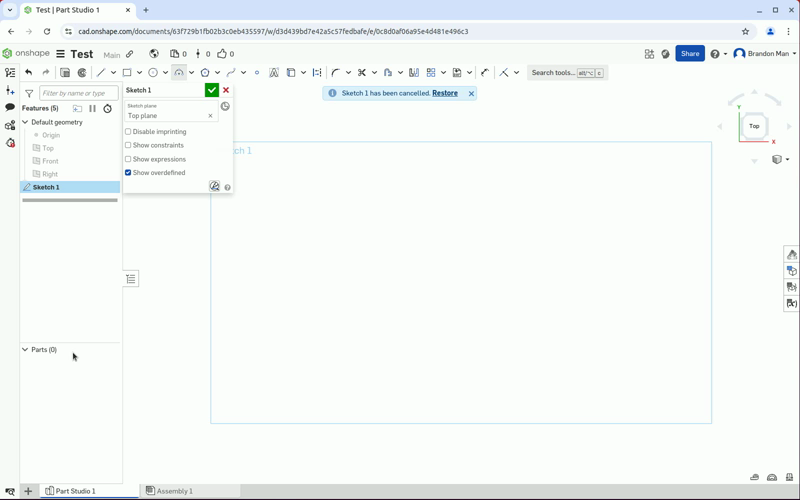
mouse_move(438, 375)
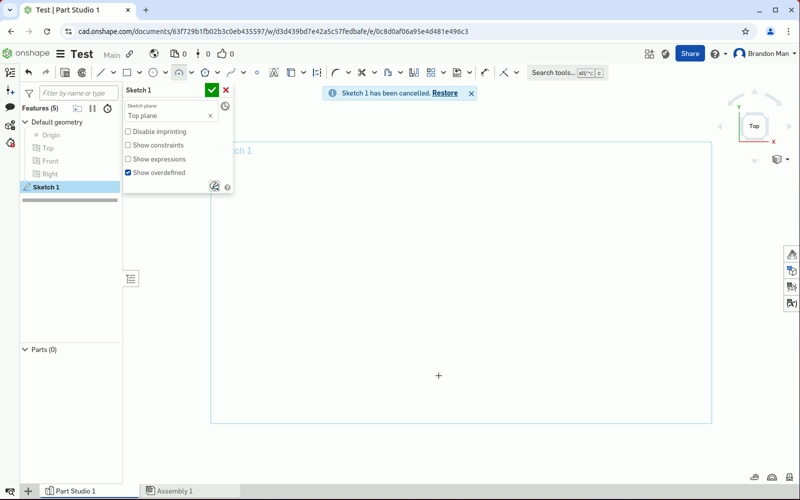
click(438, 375)
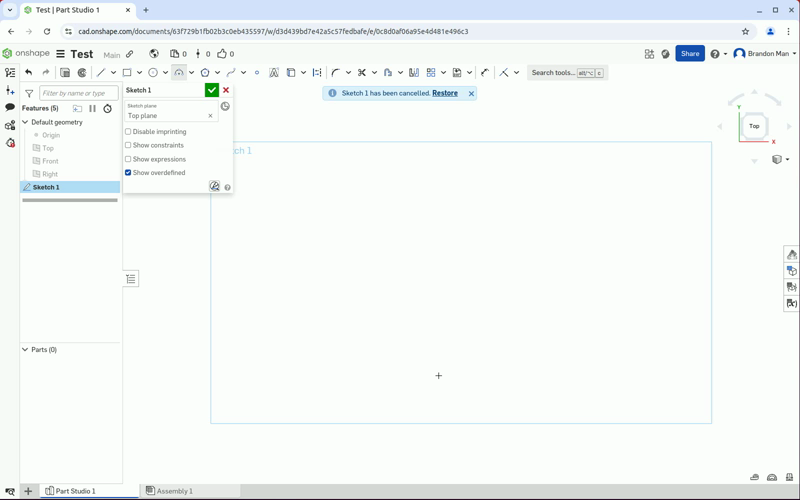
key_up(shift)
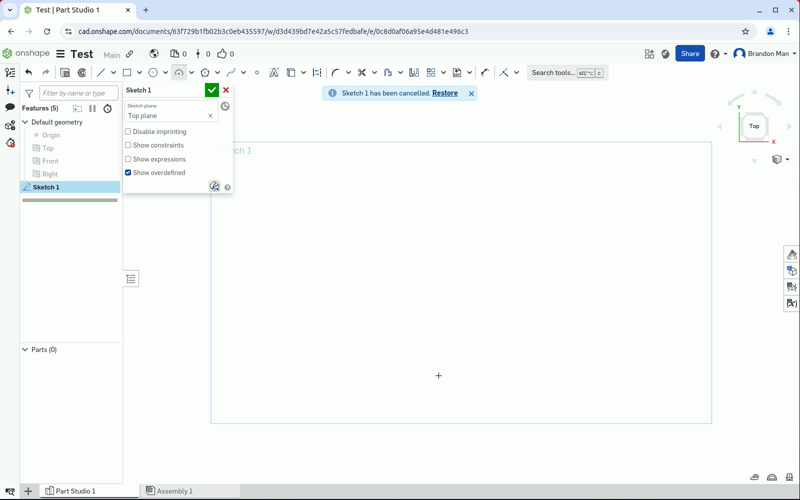
key_down(shift)
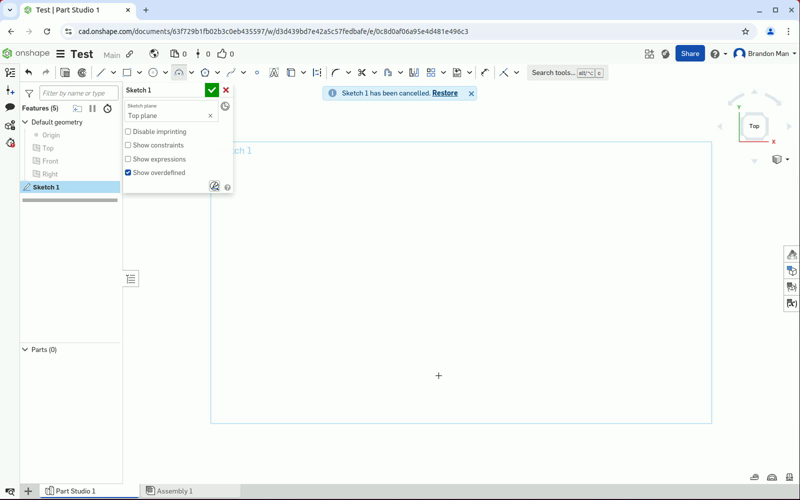
mouse_move(481, 375)
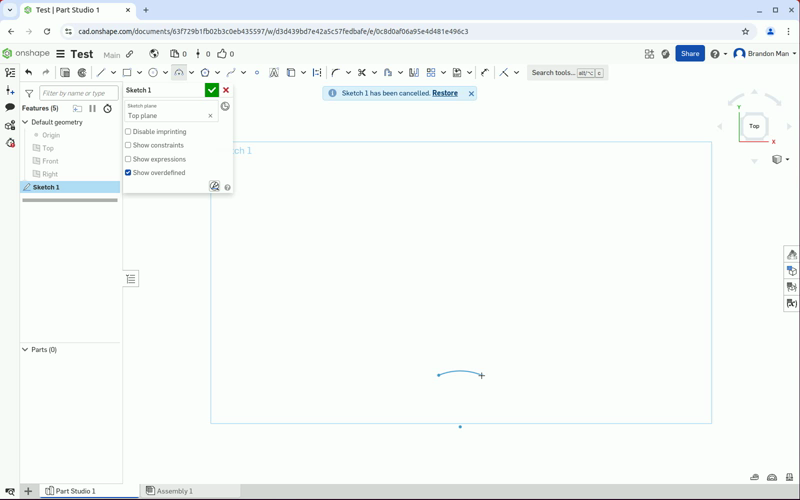
click(481, 375)
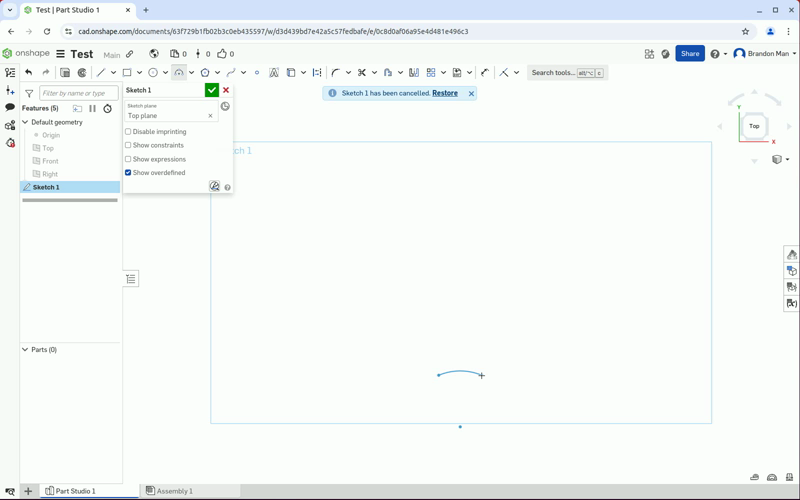
mouse_move(460, 192)
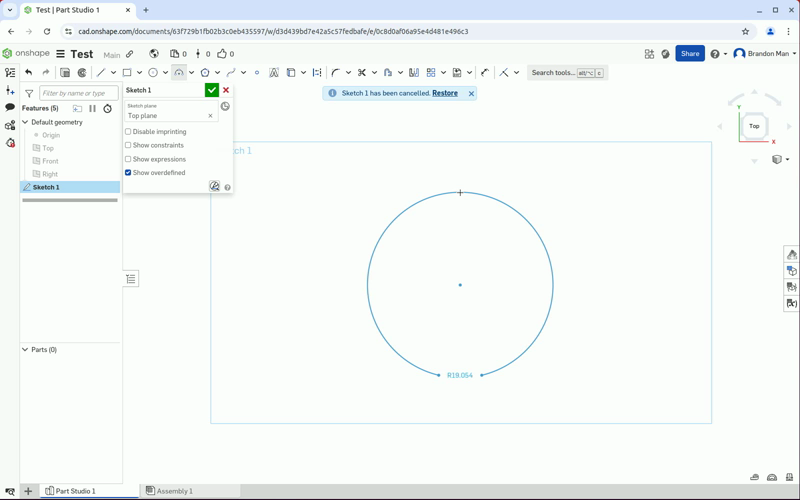
click(460, 192)
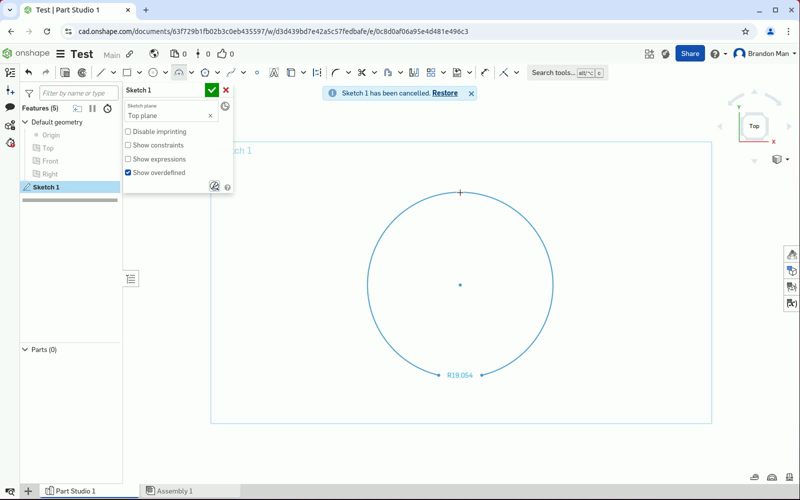
key_up(shift)
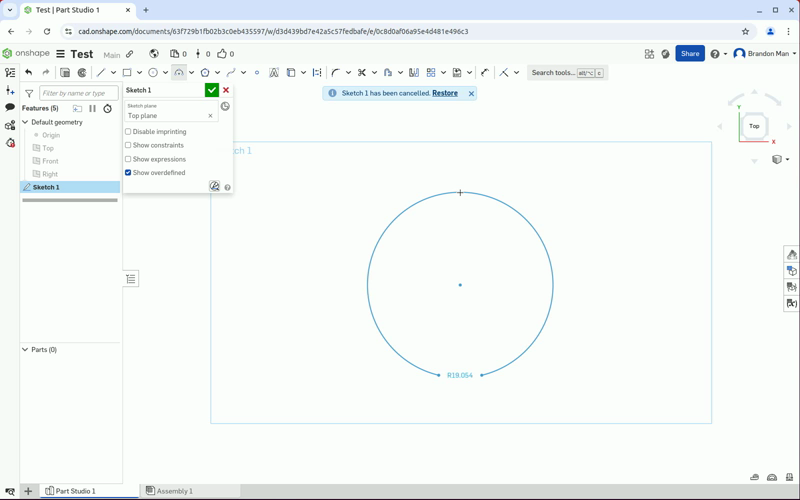
key(esc)
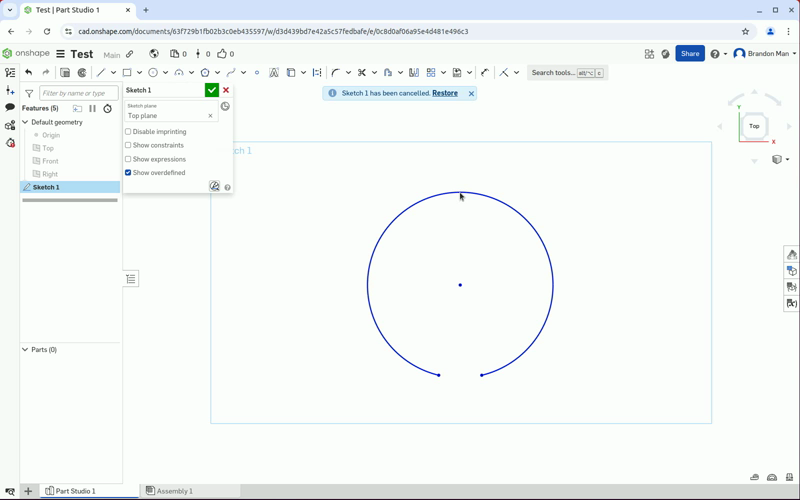
key(l)
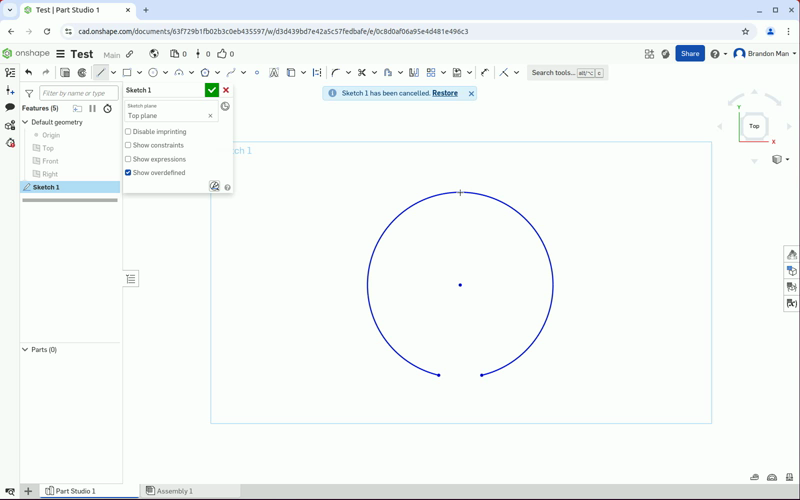
mouse_move(481, 375)
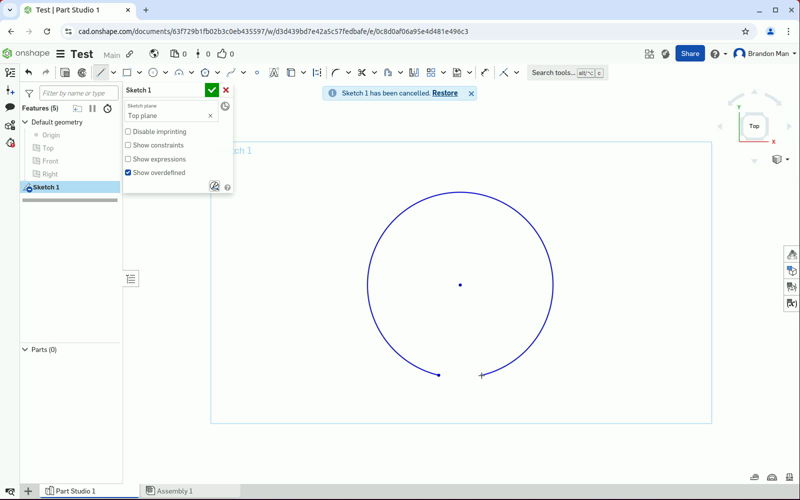
click(481, 375)
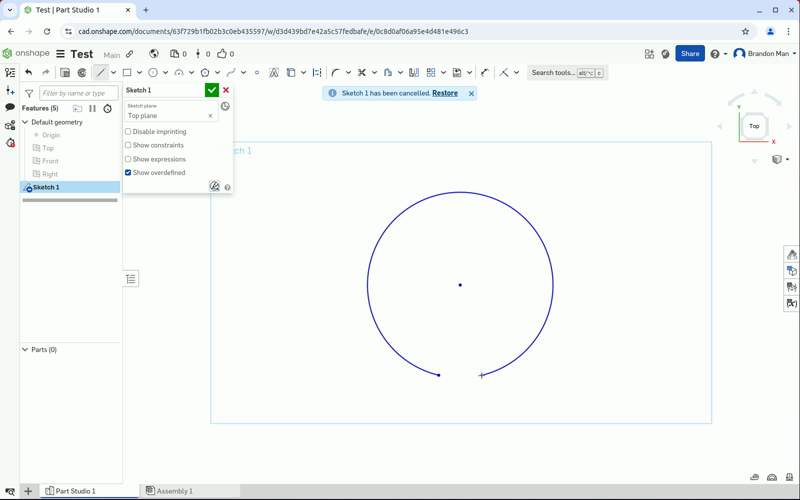
key_down(shift)
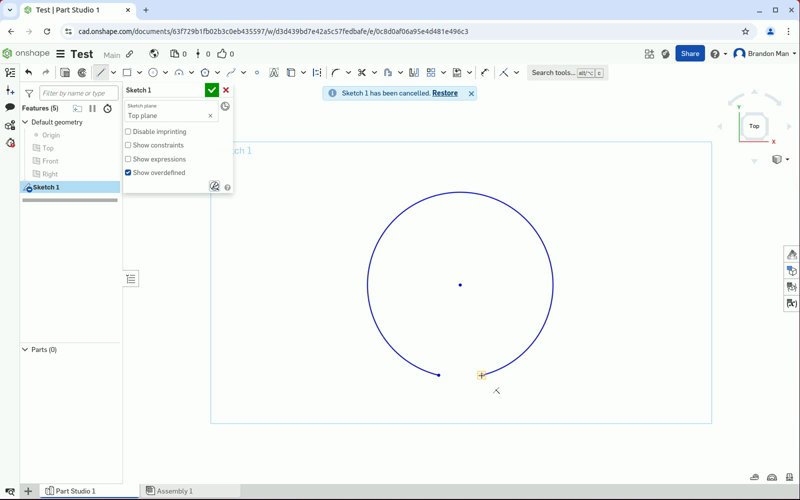
mouse_move(481, 303)
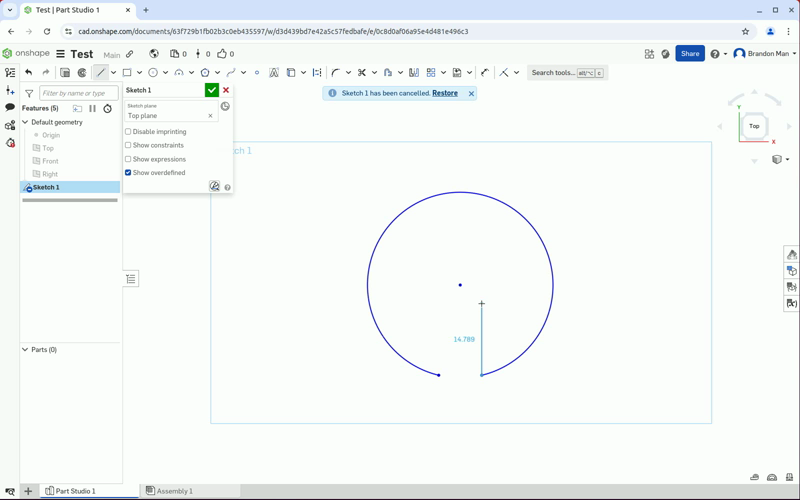
click(481, 303)
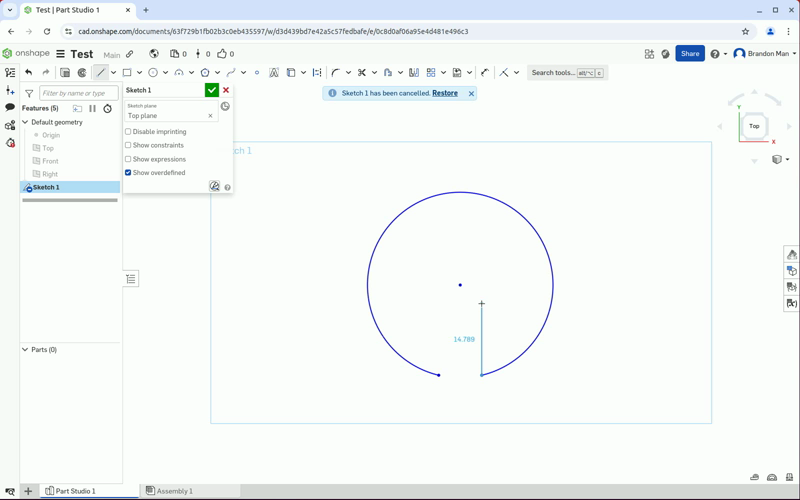
key_up(shift)
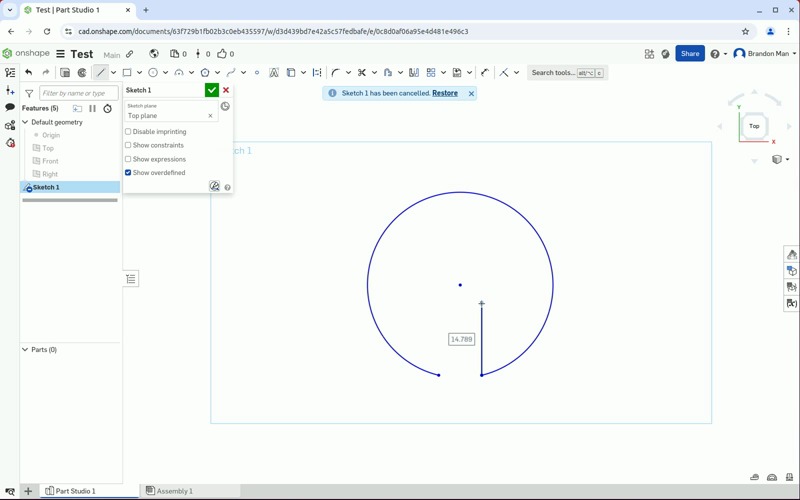
key(esc)
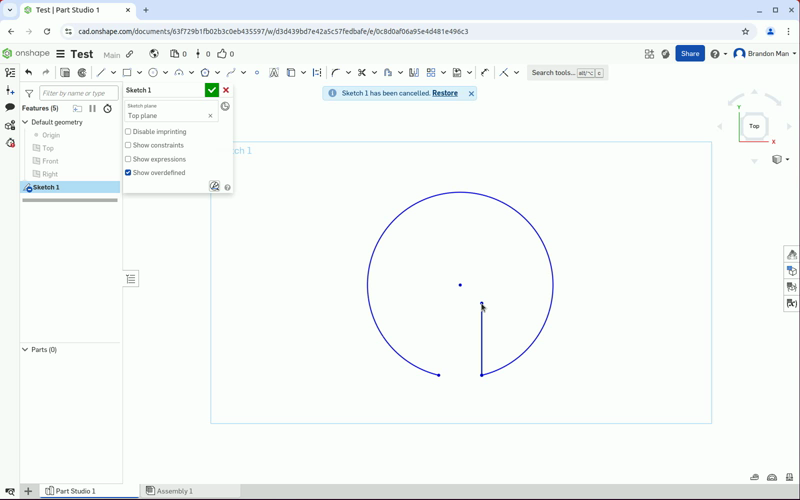
key(a)
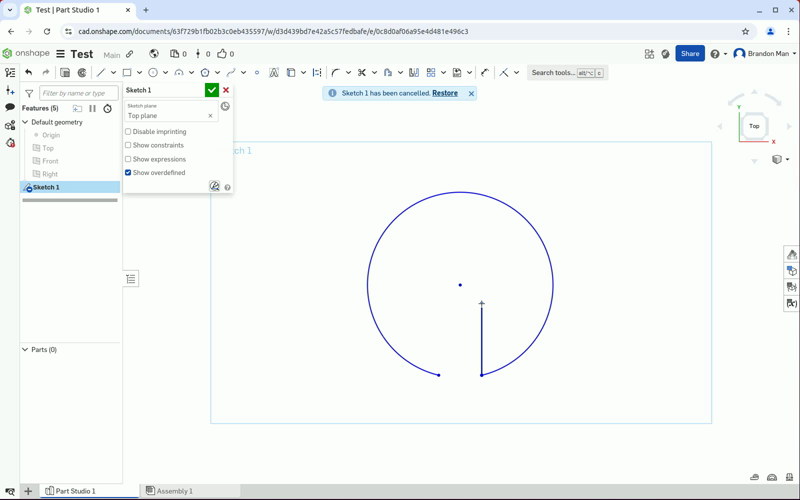
mouse_move(481, 303)
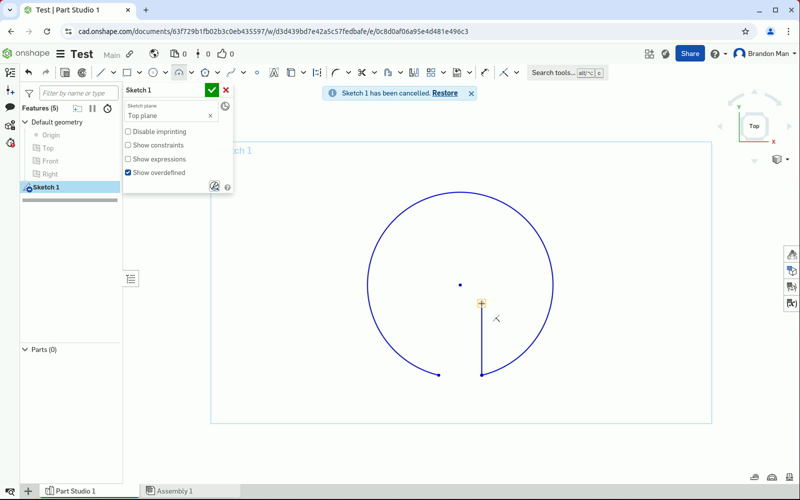
click(481, 303)
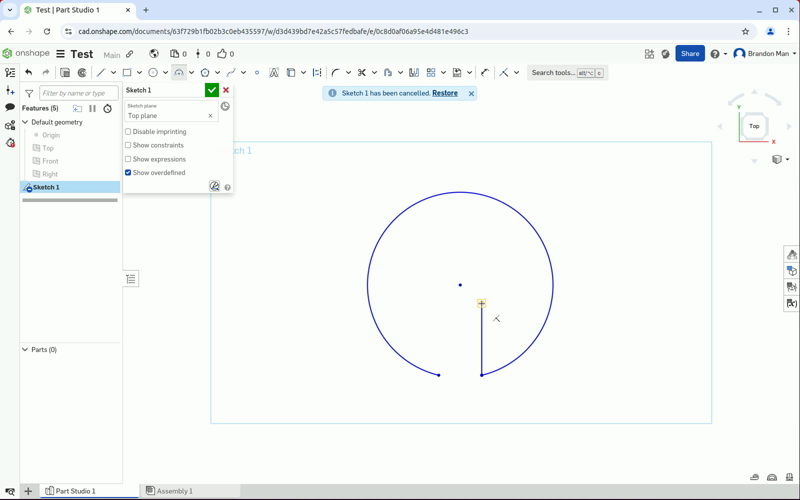
key_down(shift)
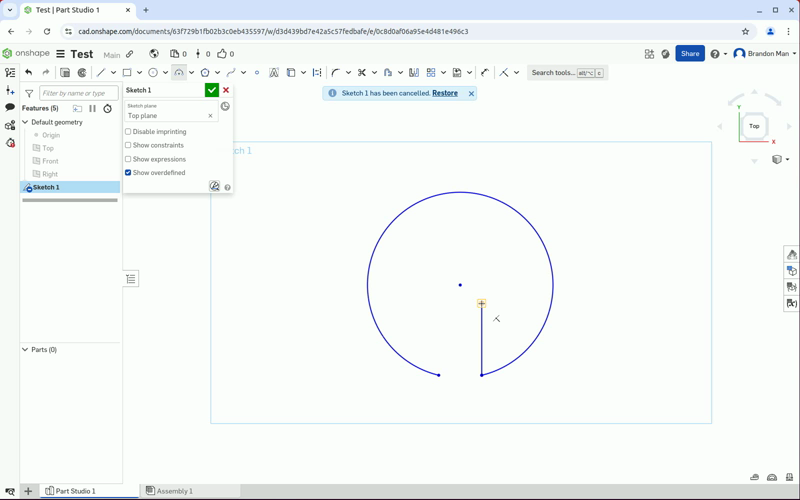
mouse_move(438, 303)
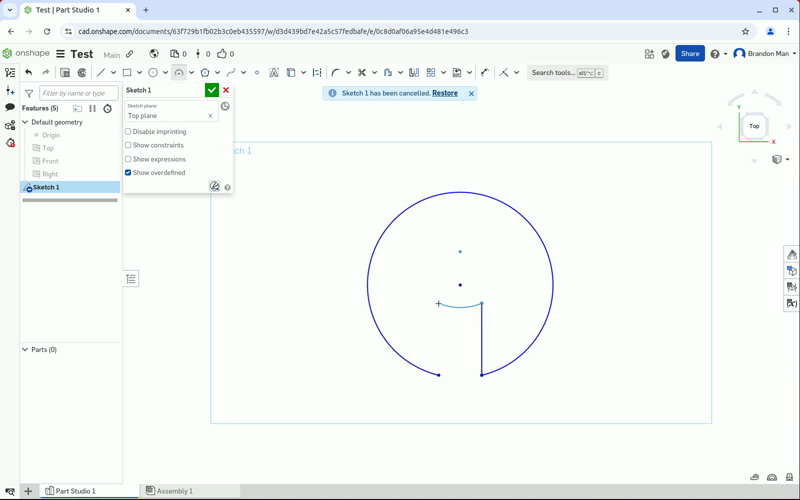
click(438, 303)
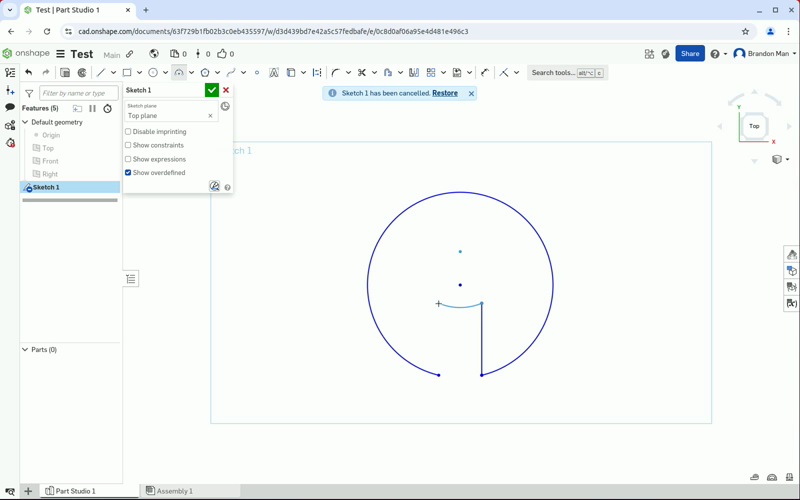
mouse_move(460, 254)
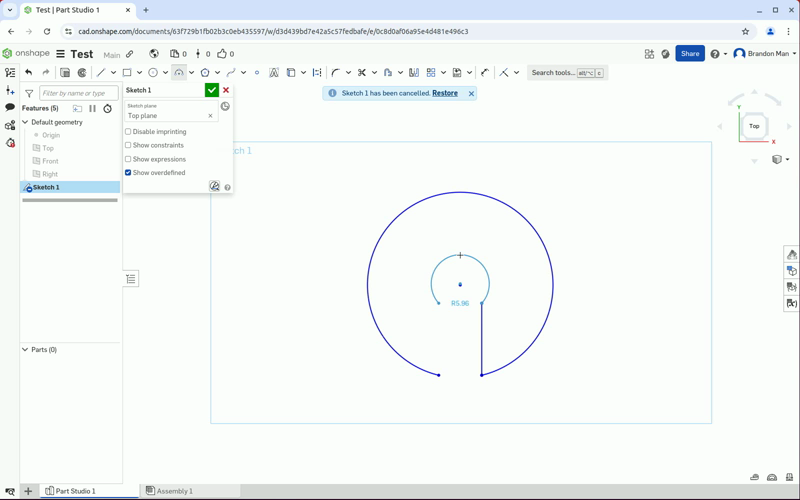
click(460, 254)
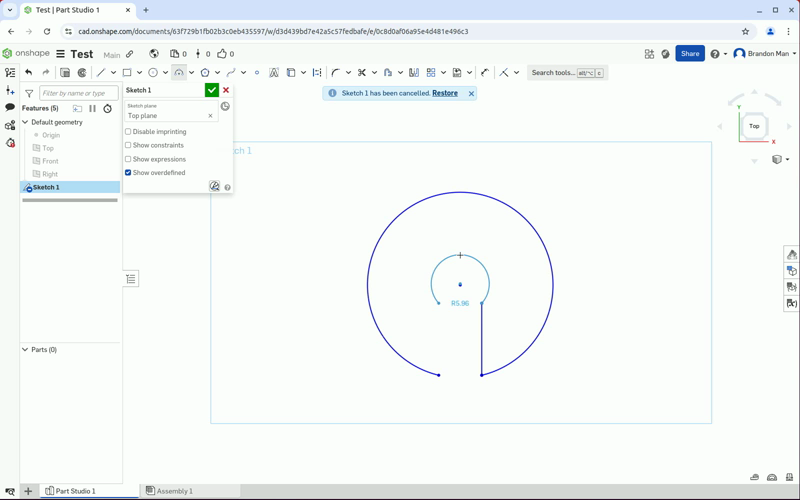
key_up(shift)
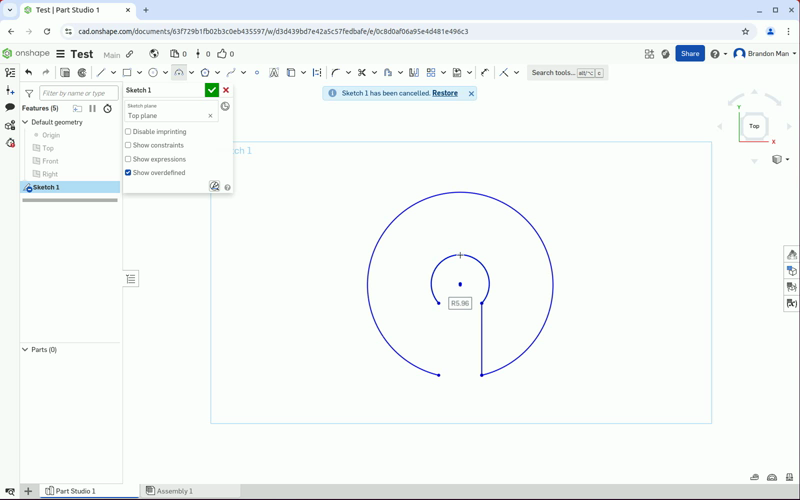
key(esc)
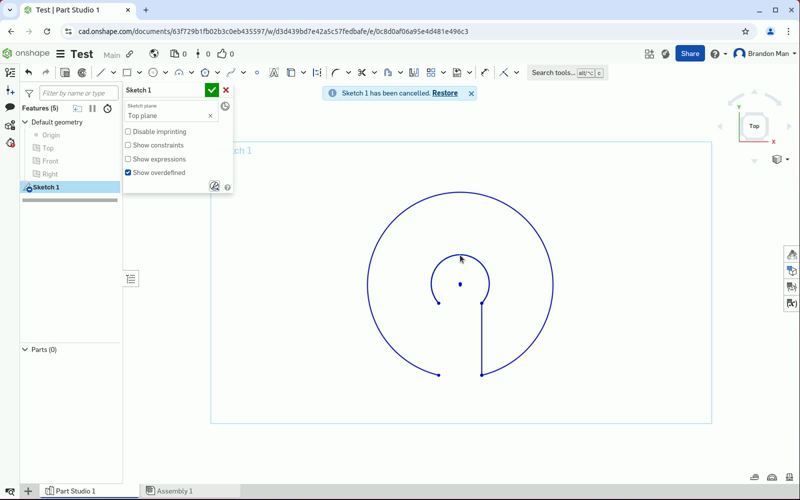
key(l)
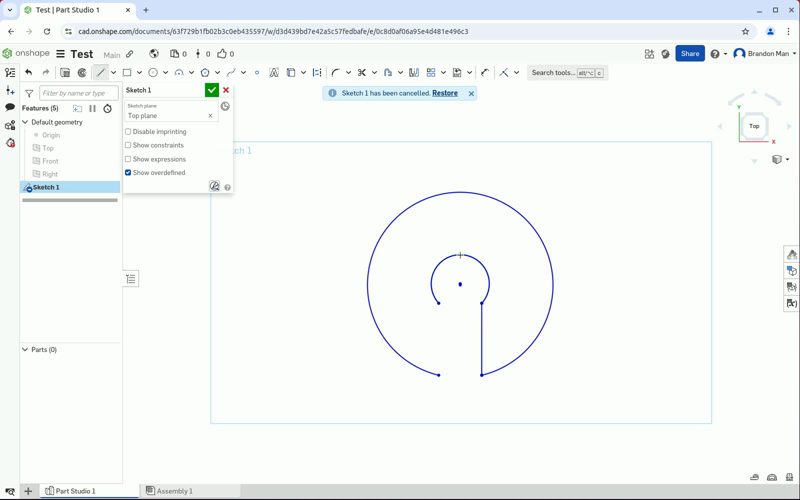
mouse_move(438, 303)
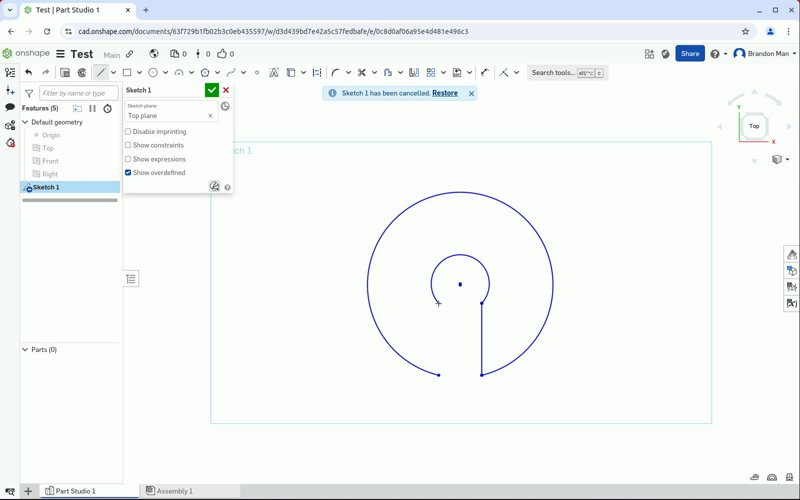
click(438, 303)
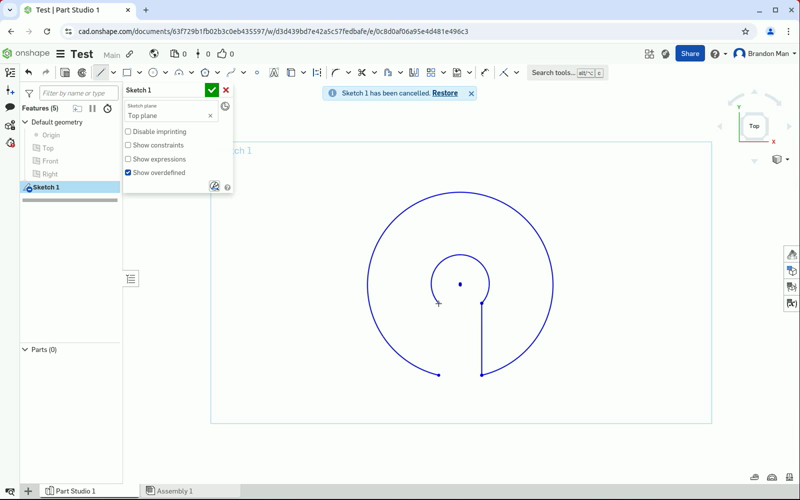
key_down(shift)
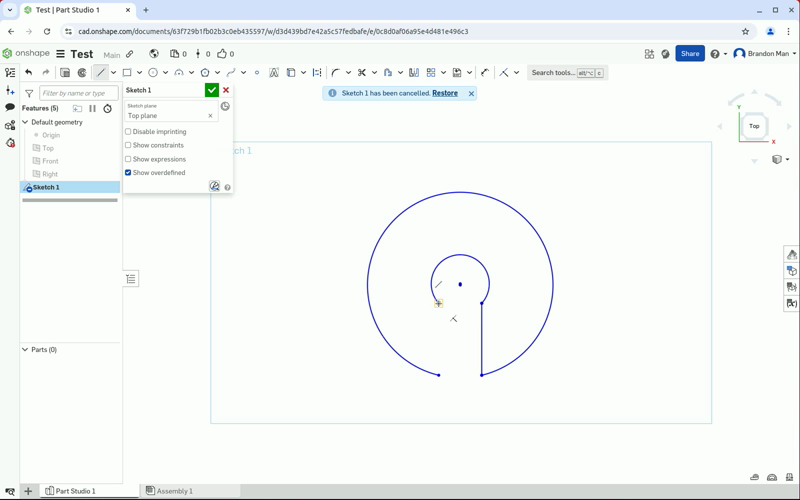
mouse_move(438, 375)
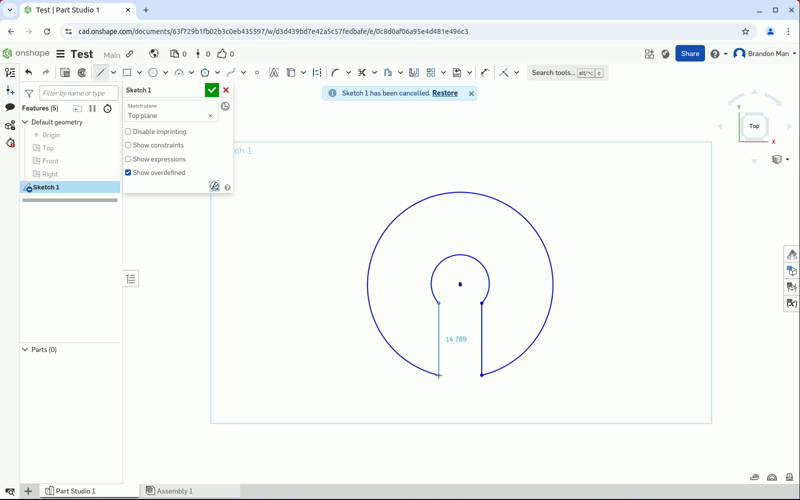
key_up(shift)
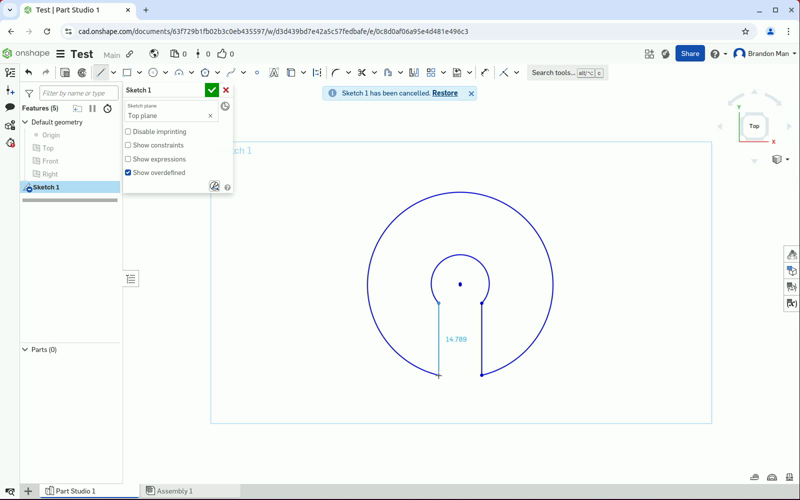
click(438, 375)
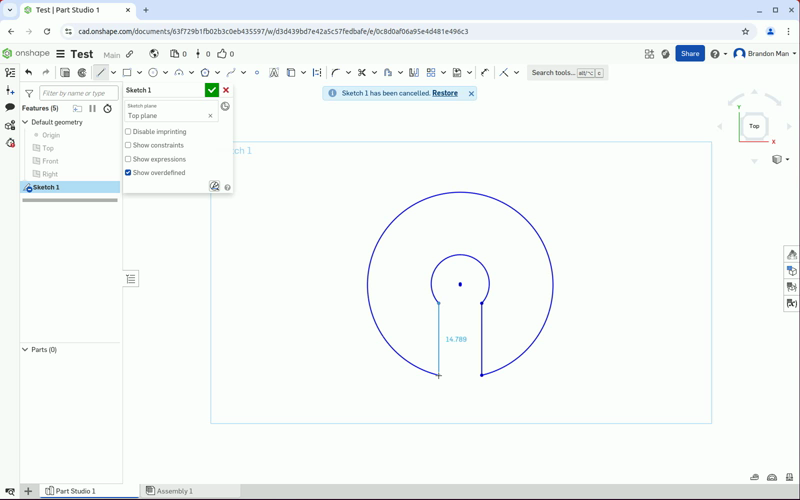
key(esc)
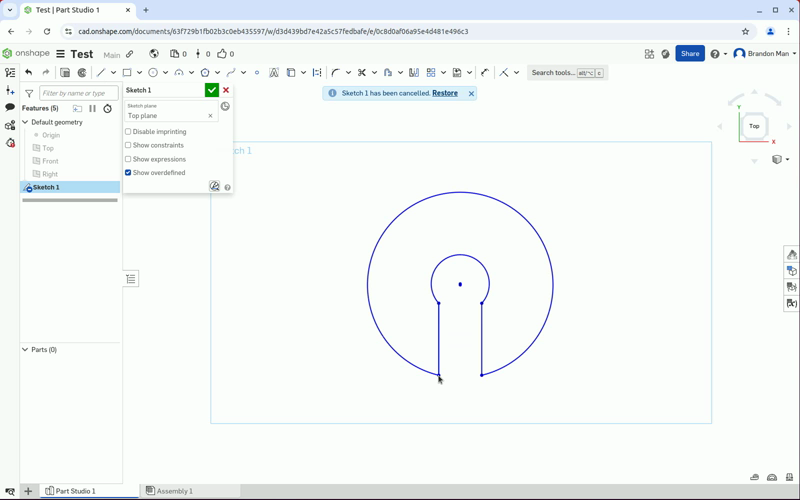
mouse_move(446, 210)
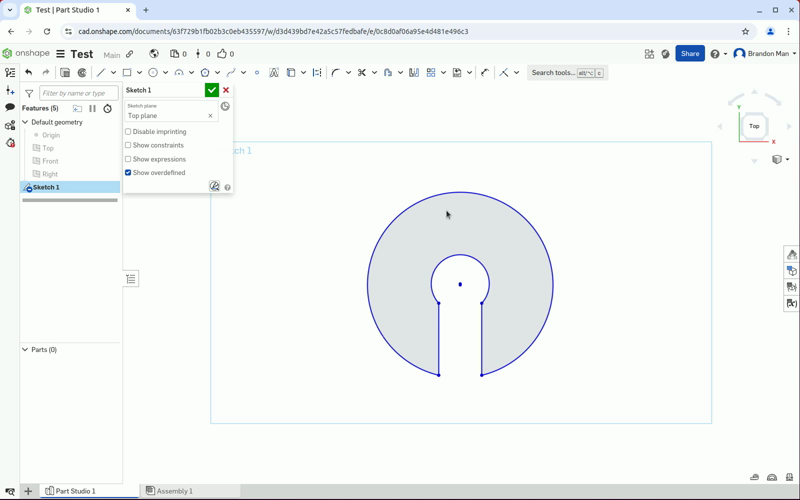
click(446, 210)
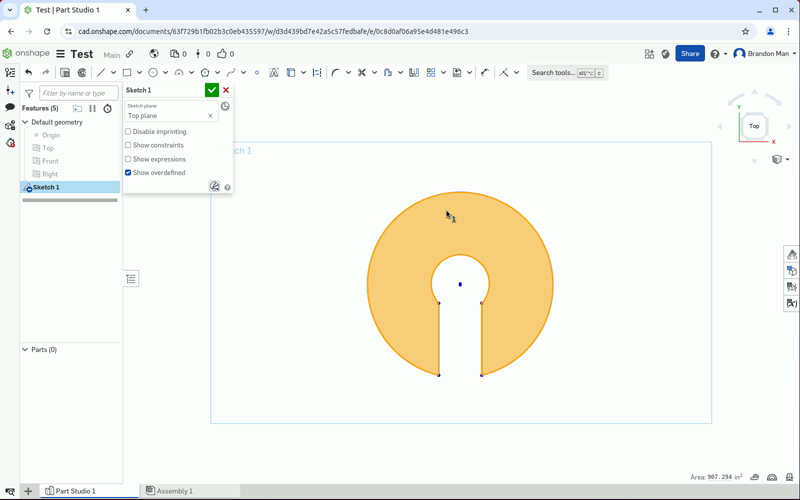
mouse_move(73, 352)
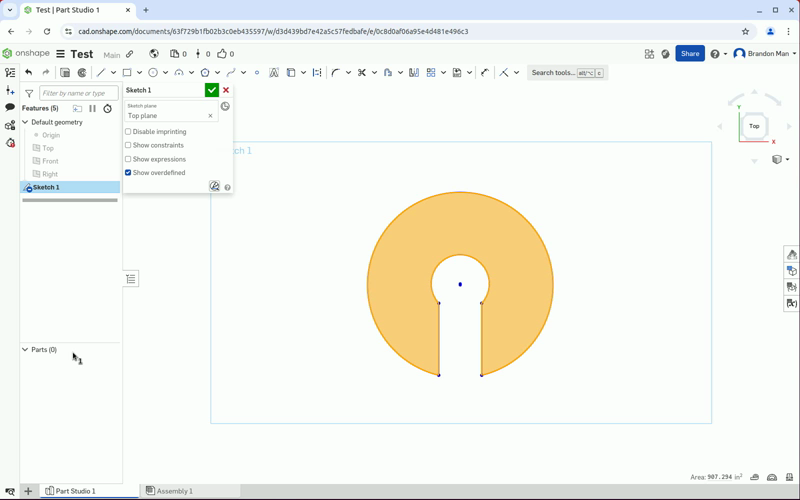
key(shift+y)
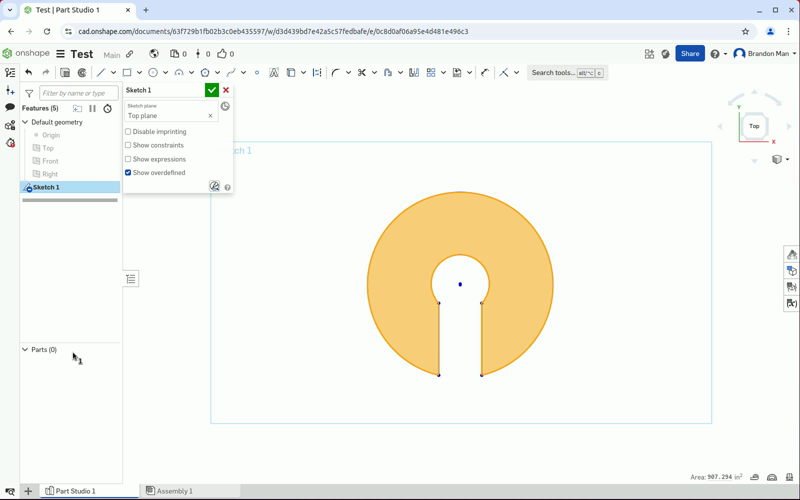
key(shift+e)
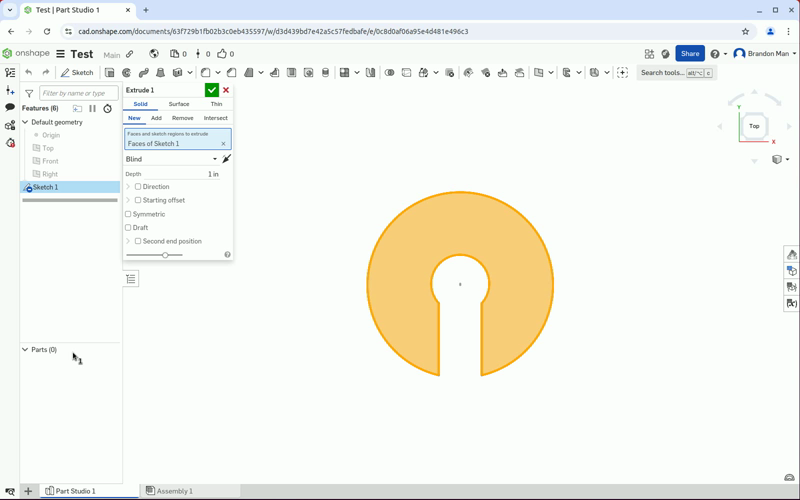
mouse_move(143, 106)
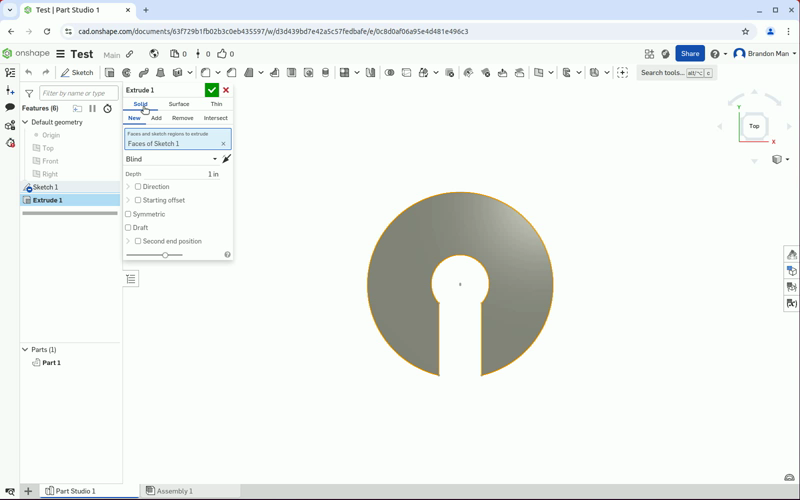
click(143, 106)
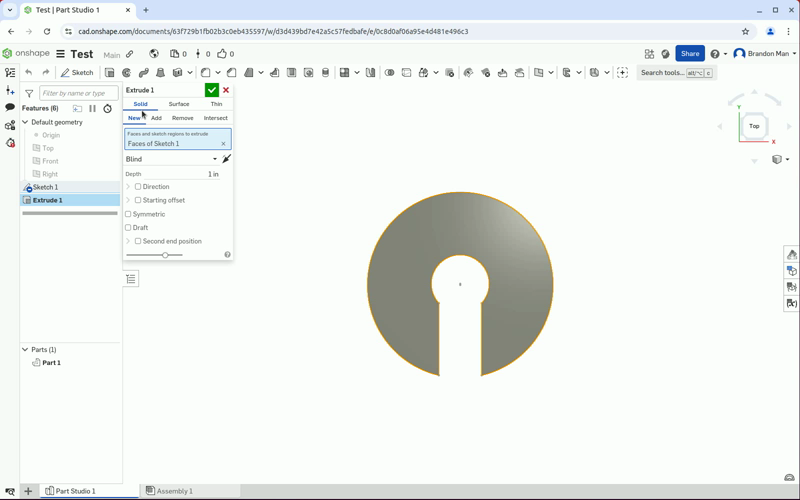
mouse_move(137, 120)
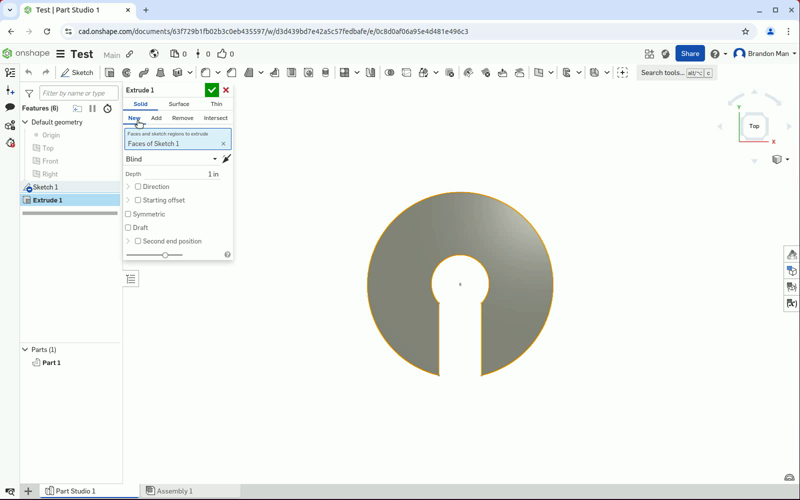
click(137, 120)
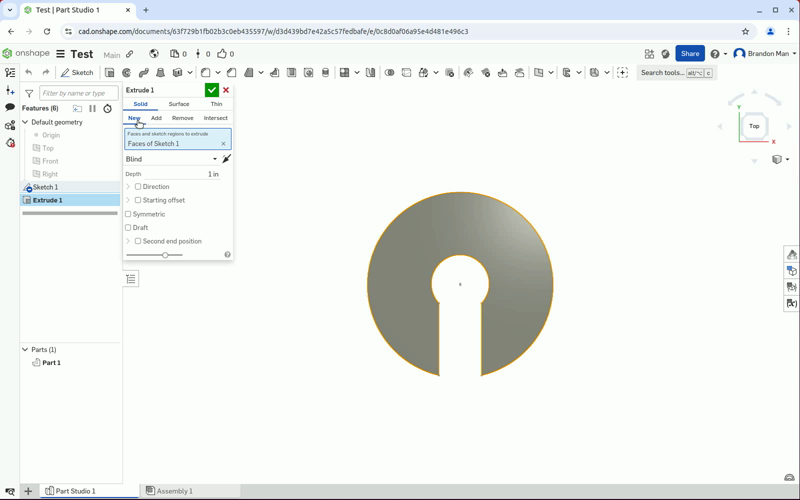
key(tab, 4)
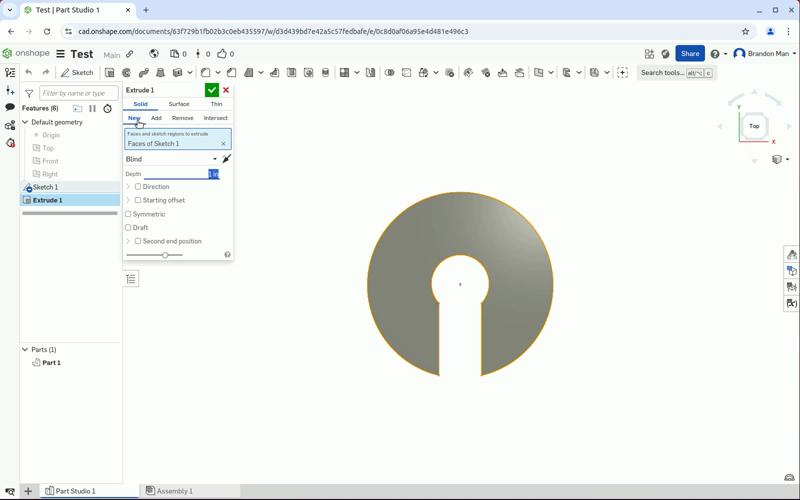
text(11.073)
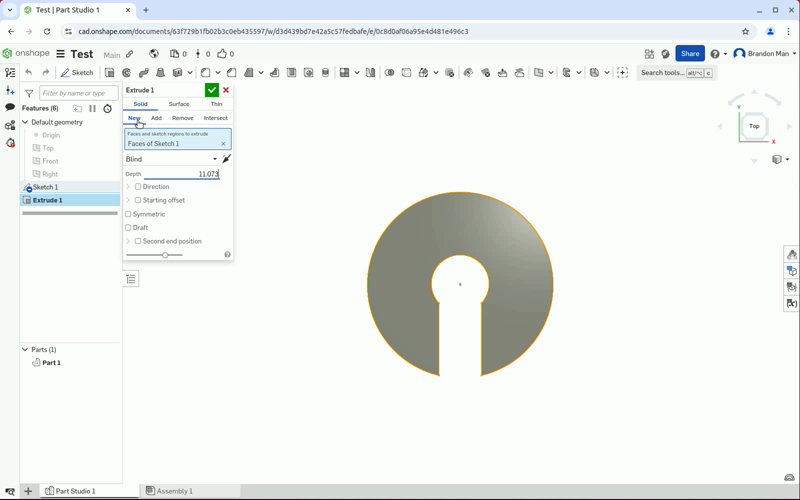
key(enter)
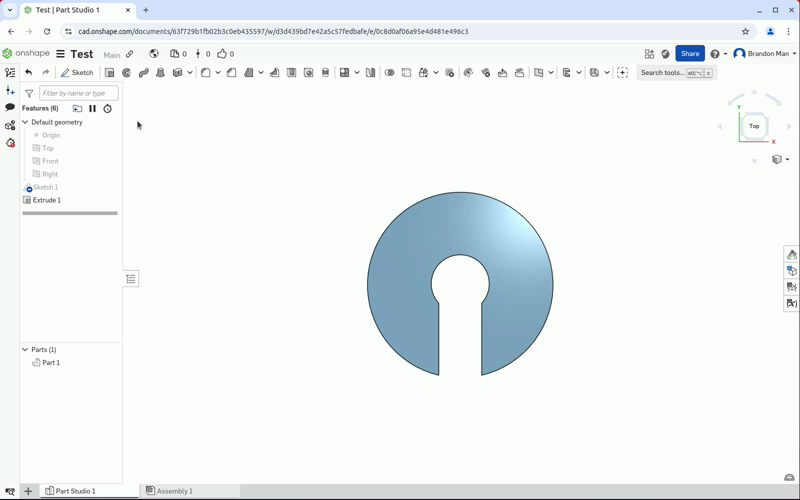
key(shift+h)
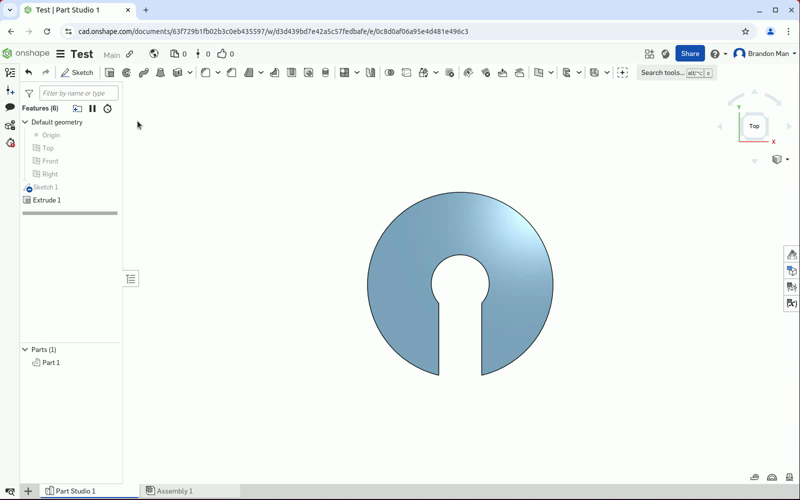
key(shift+h)
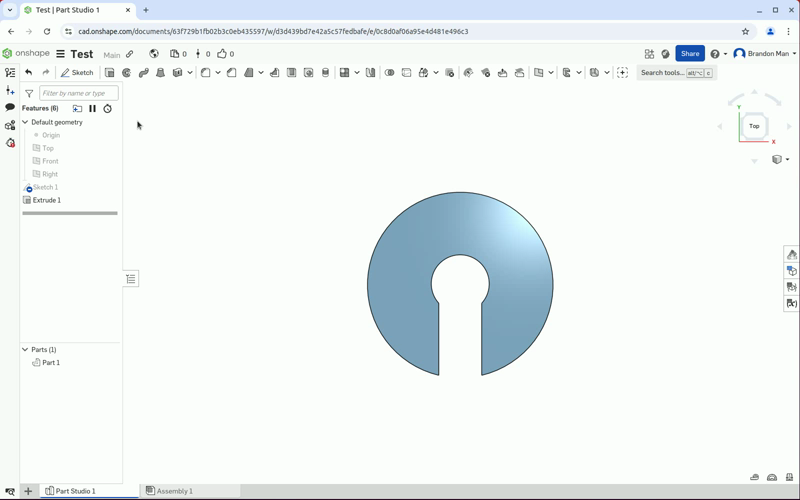
mouse_move(73, 189)
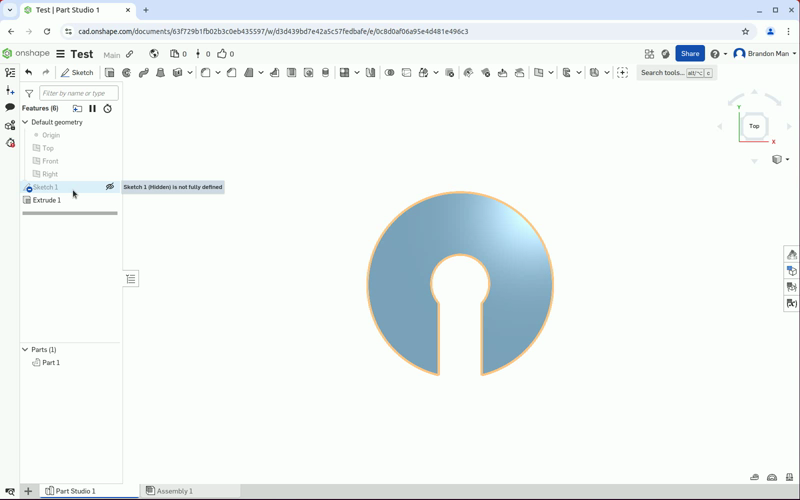
click(73, 189)
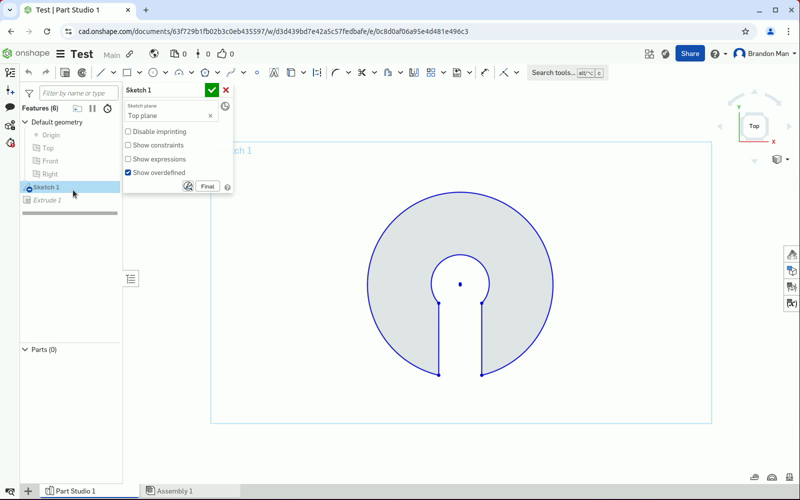
mouse_move(229, 92)
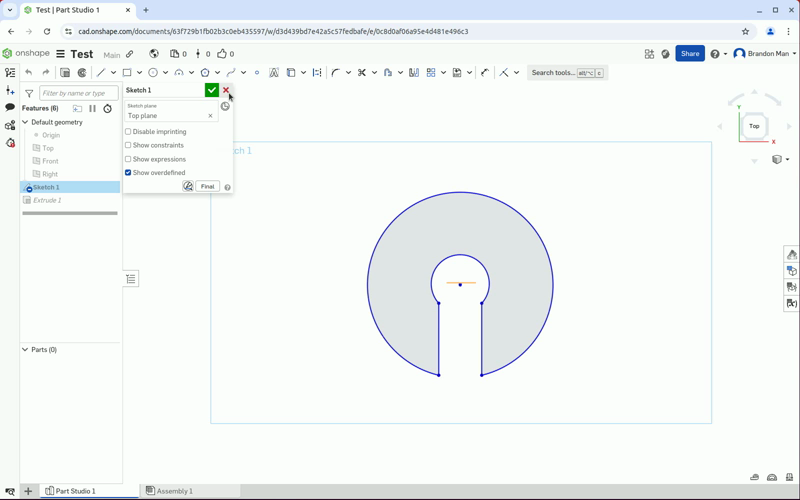
click(229, 92)
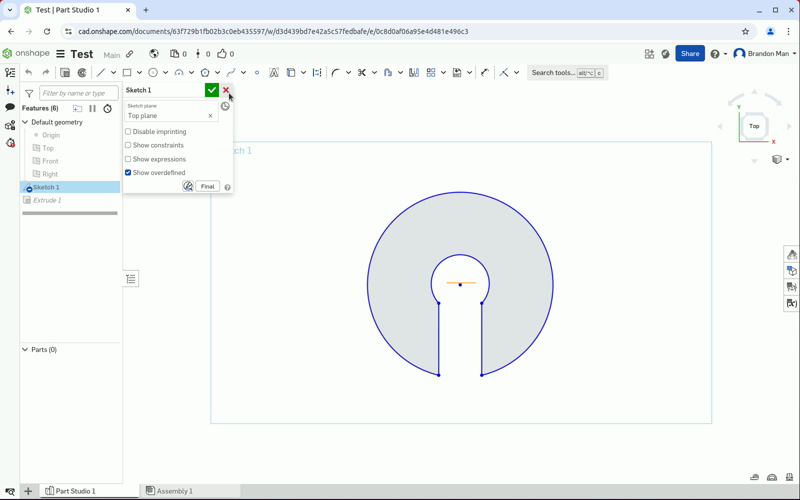
key(shift+s)
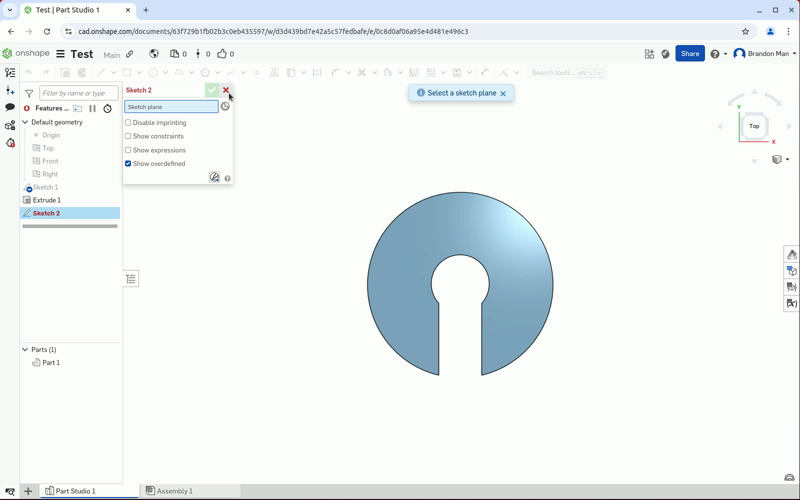
mouse_move(73, 150)
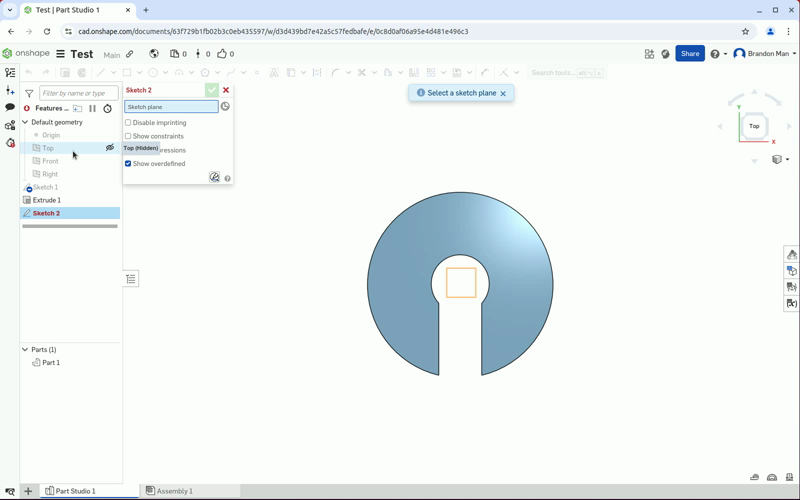
click(73, 150)
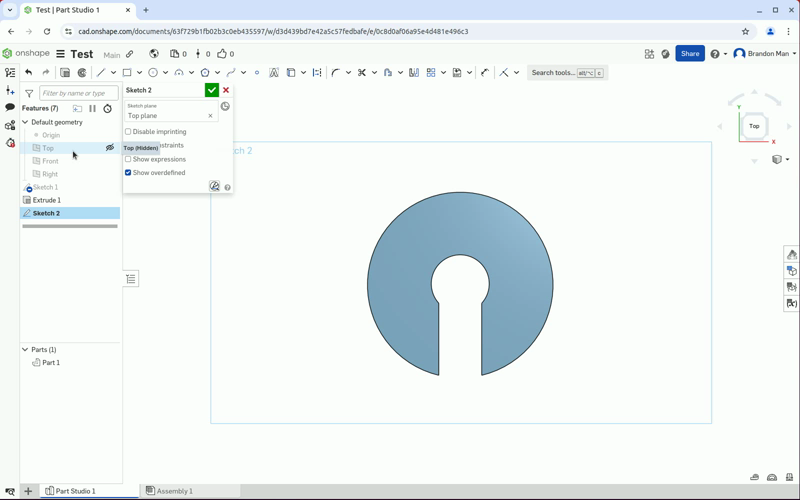
mouse_move(73, 352)
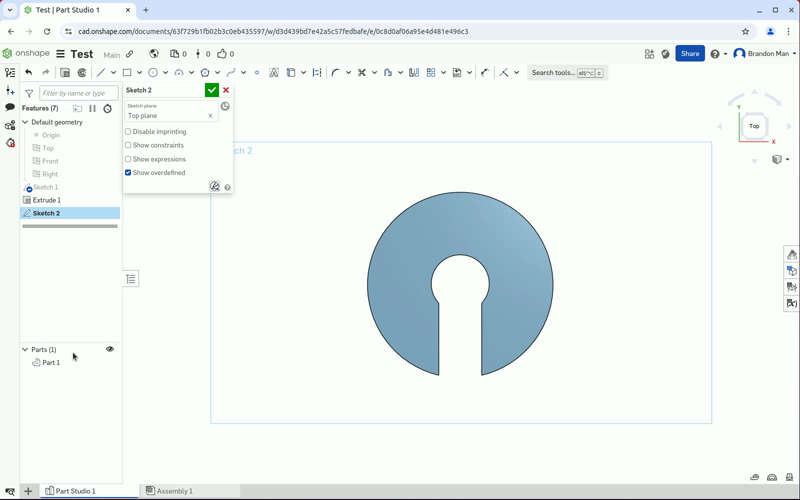
key(y)
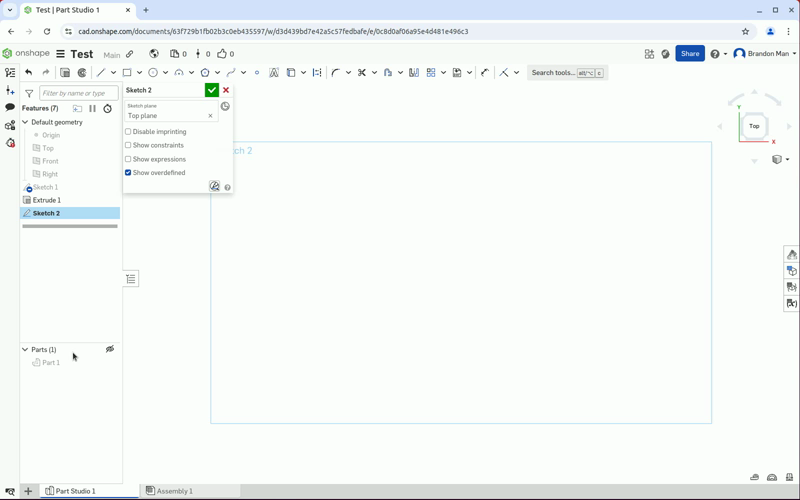
key(a)
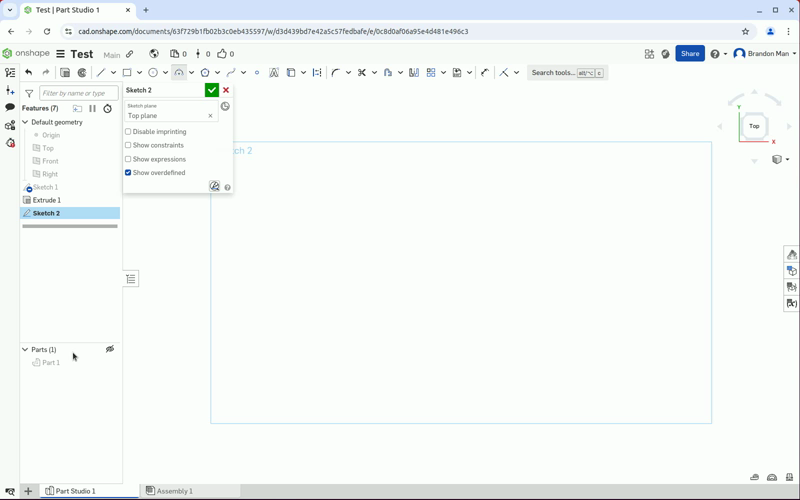
key_down(shift)
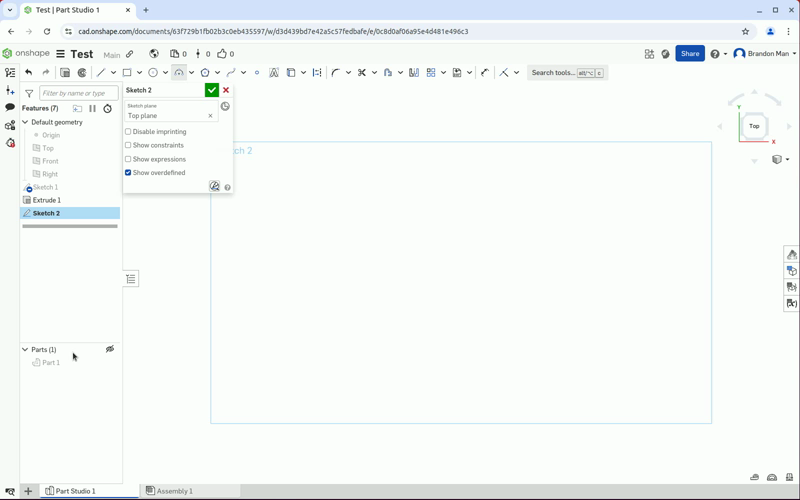
mouse_move(438, 393)
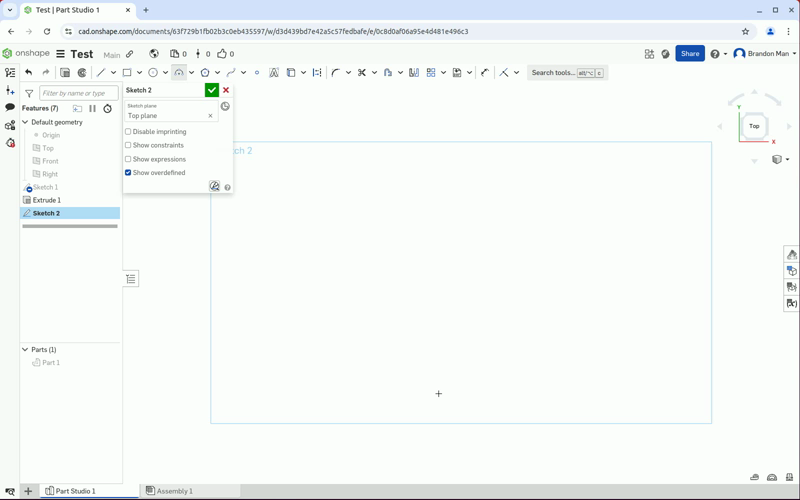
click(438, 393)
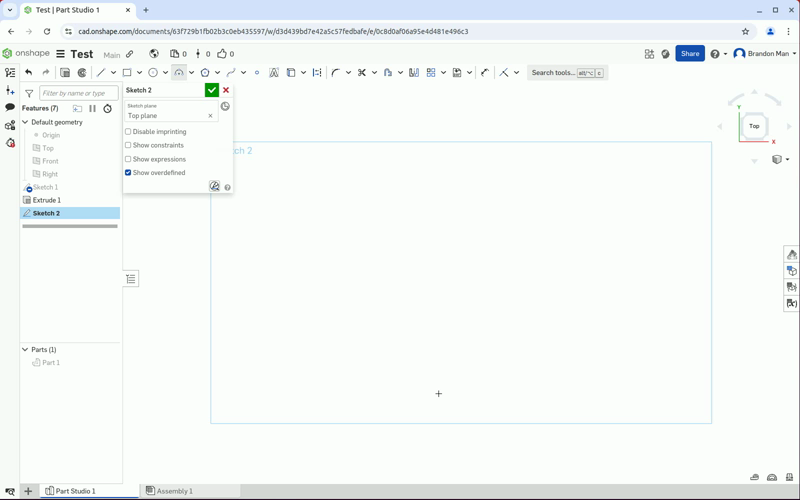
key_up(shift)
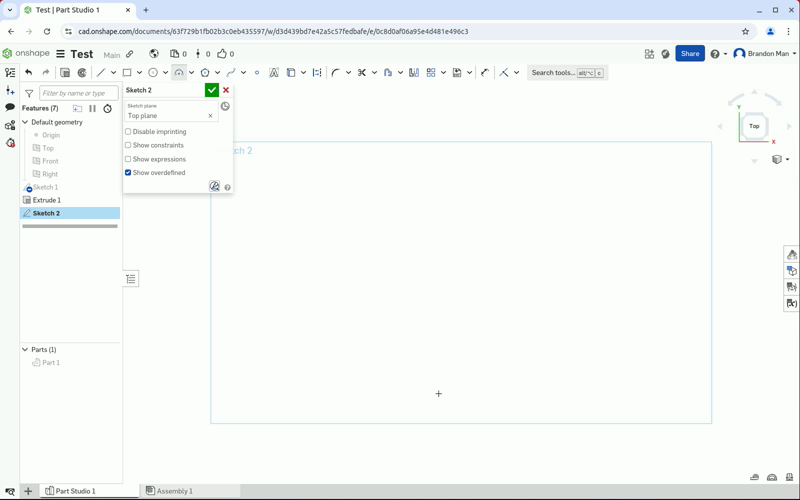
key_down(shift)
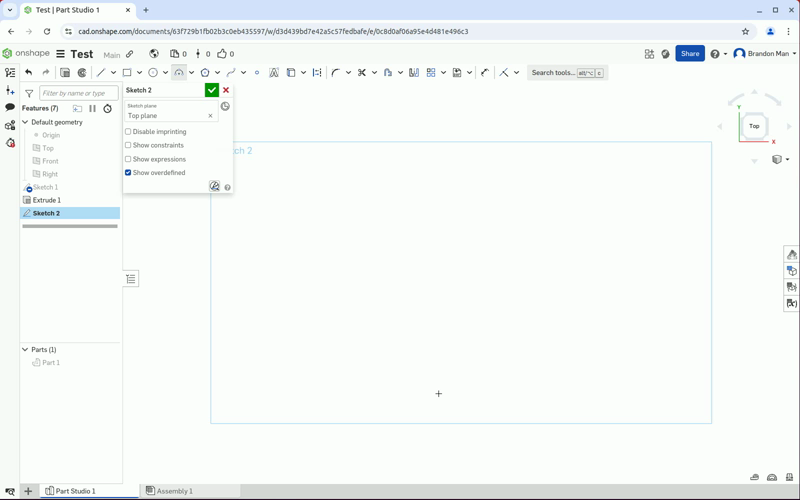
mouse_move(483, 393)
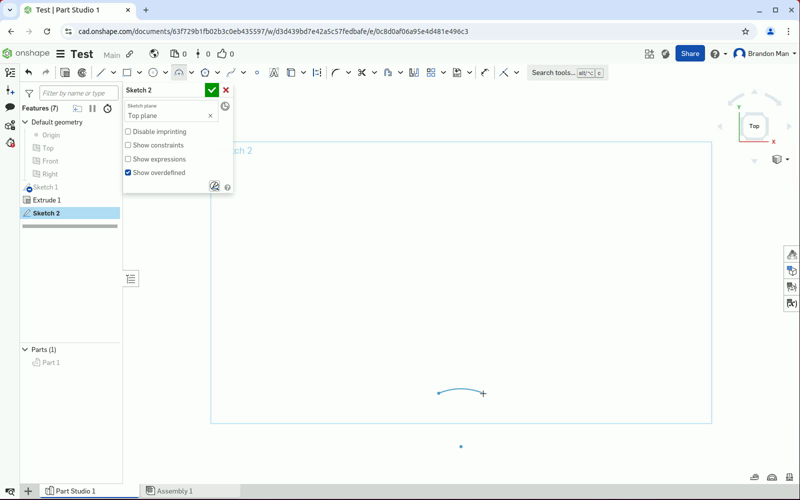
click(483, 393)
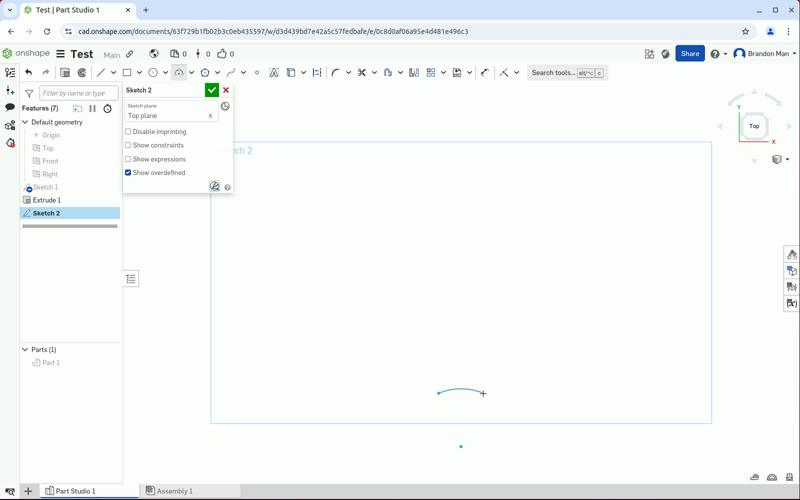
mouse_move(460, 168)
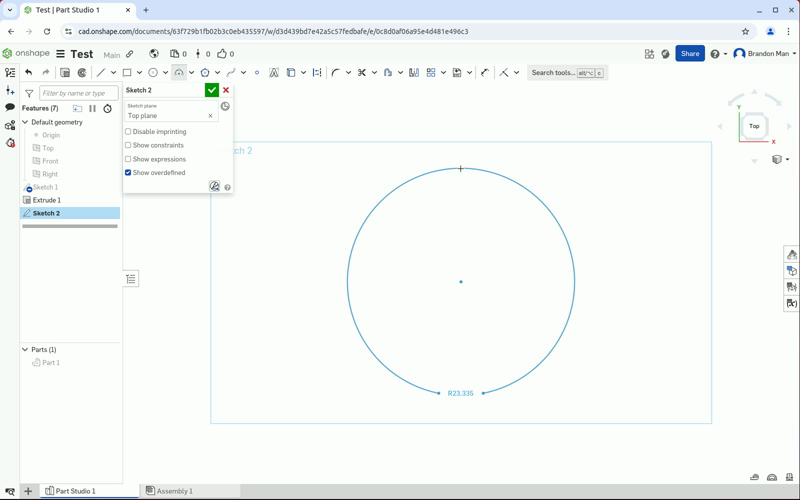
click(460, 168)
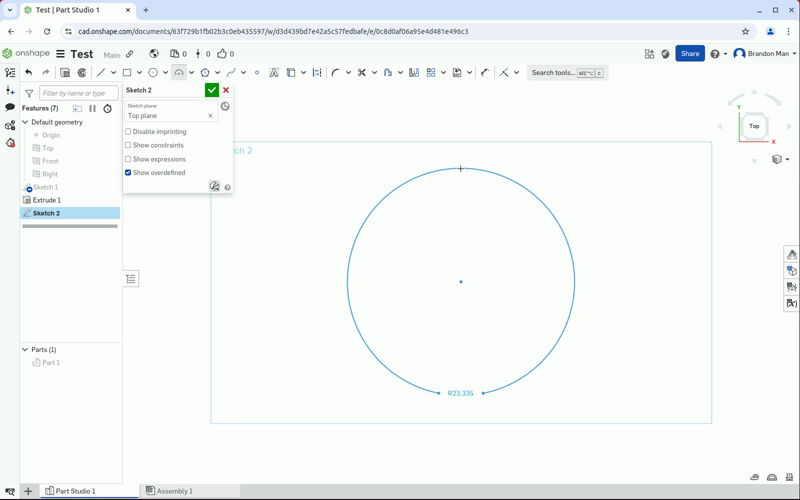
key_up(shift)
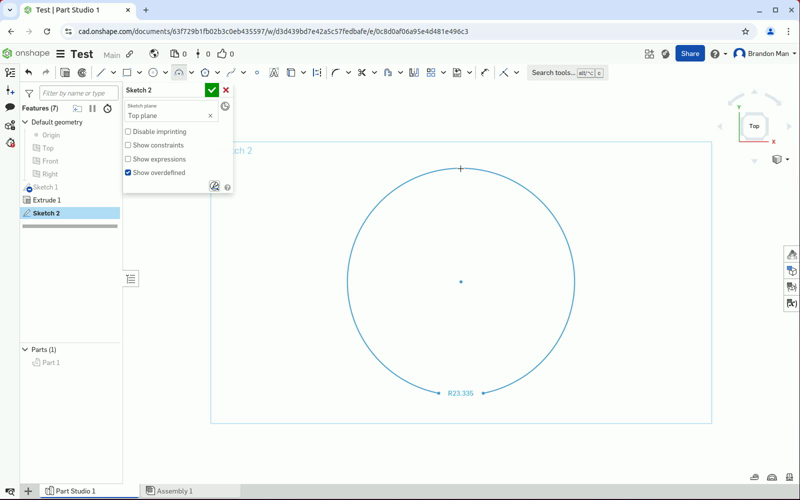
key(esc)
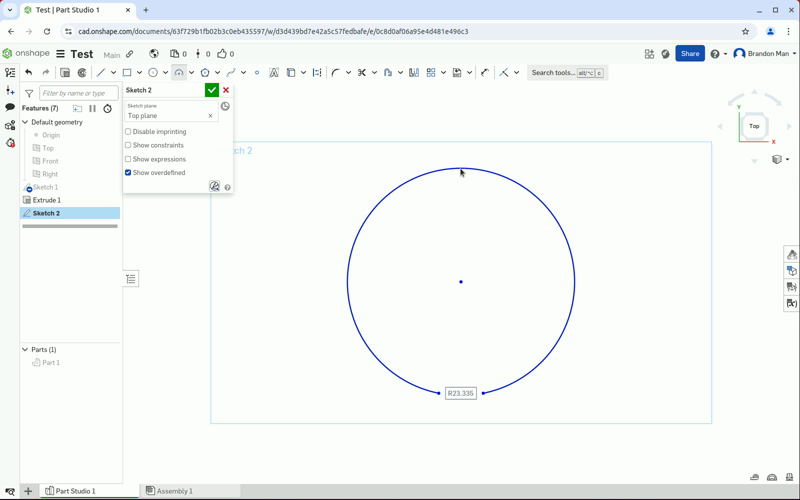
key(l)
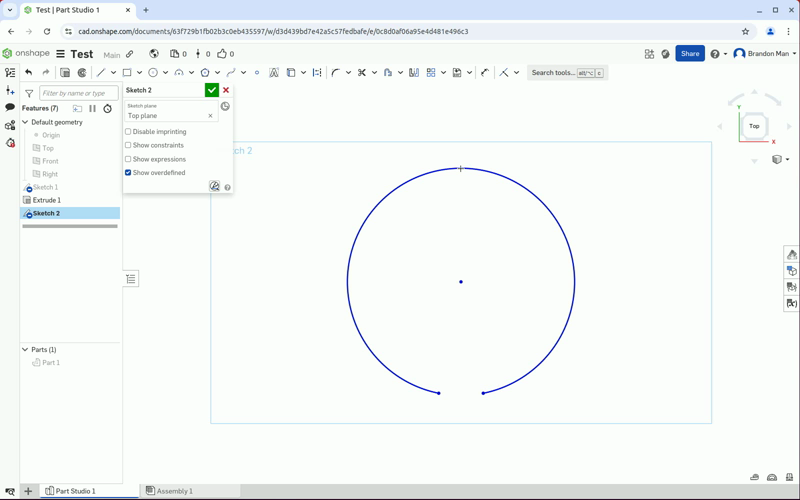
mouse_move(483, 393)
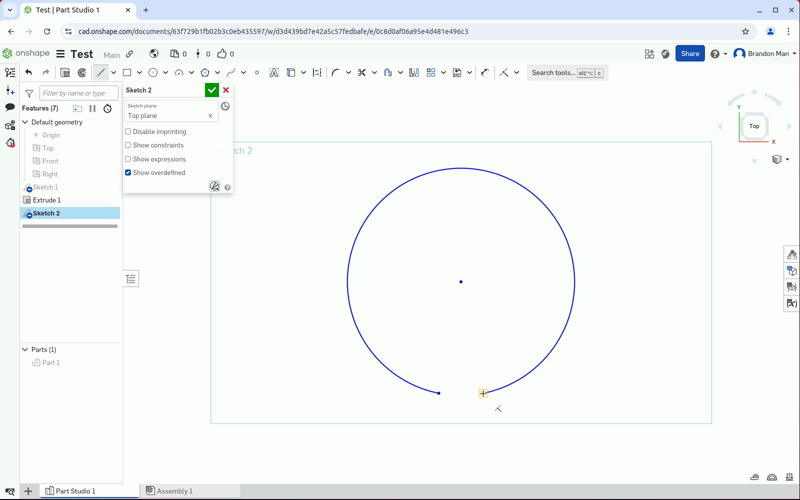
click(483, 393)
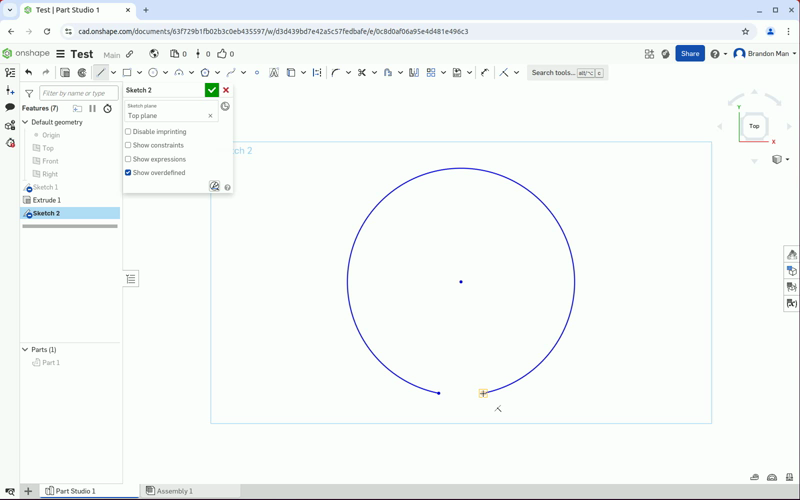
key_down(shift)
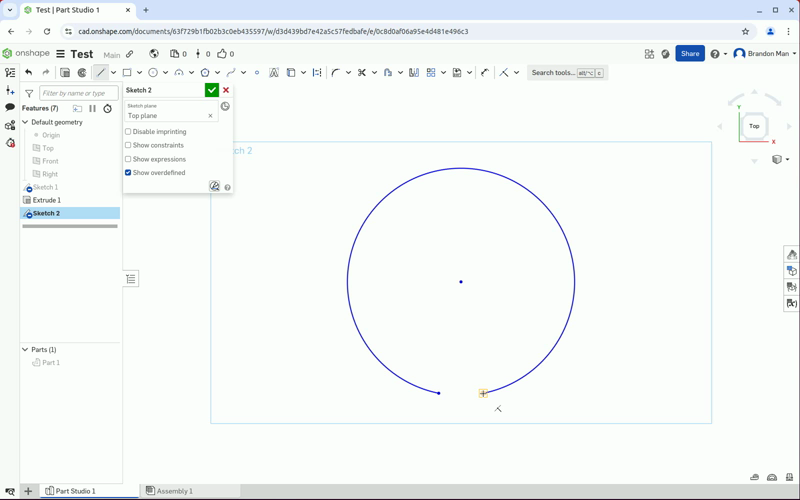
mouse_move(513, 393)
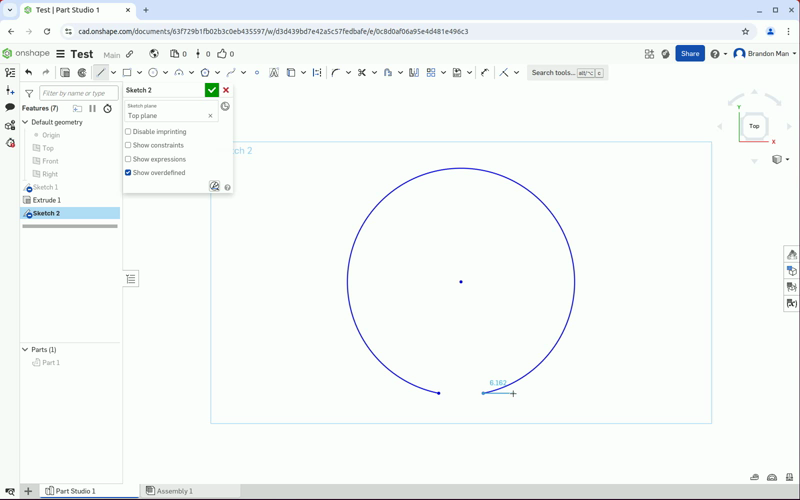
mouse_move(483, 374)
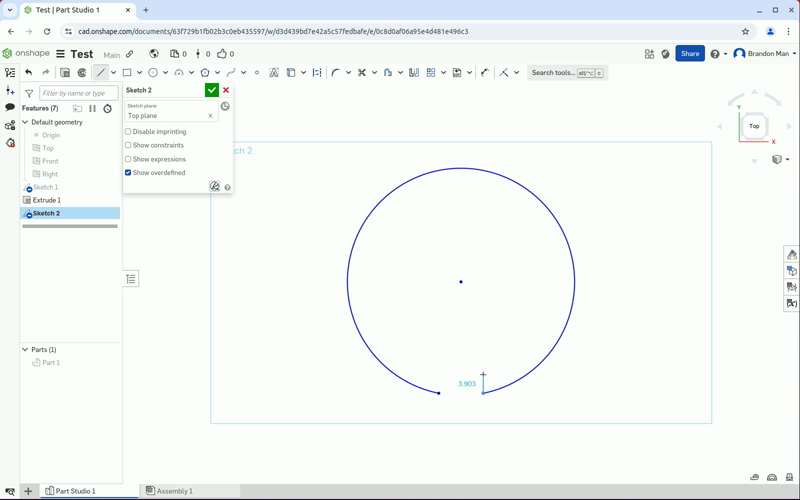
click(483, 374)
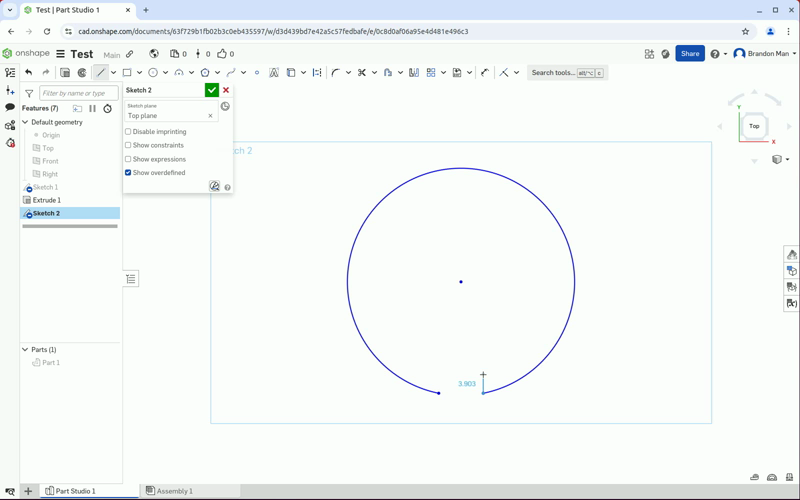
key_up(shift)
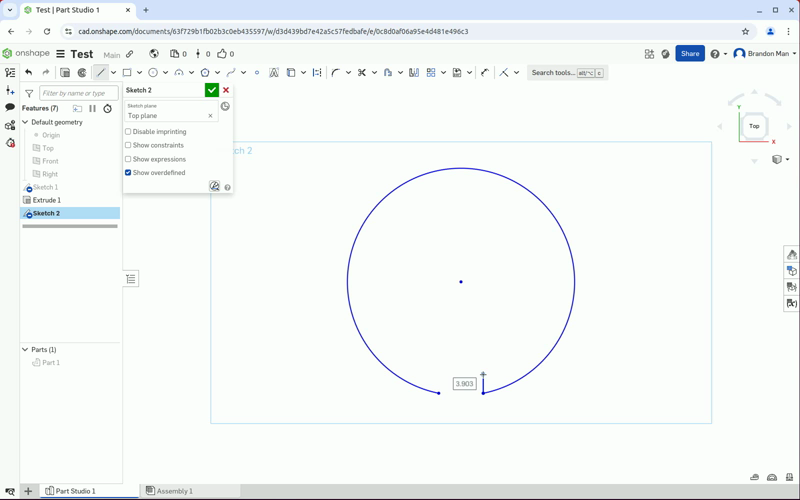
key(esc)
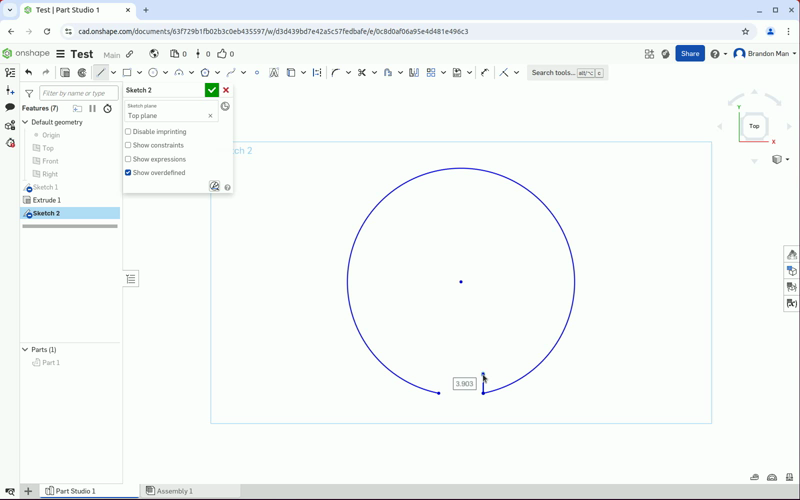
key(a)
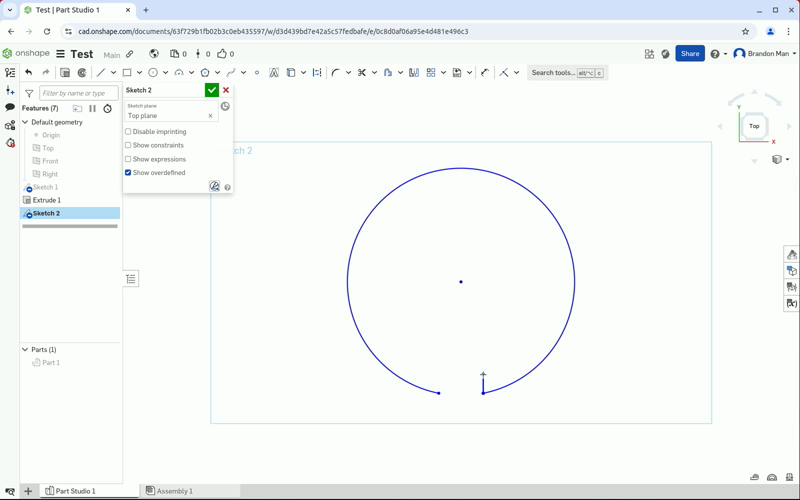
mouse_move(483, 374)
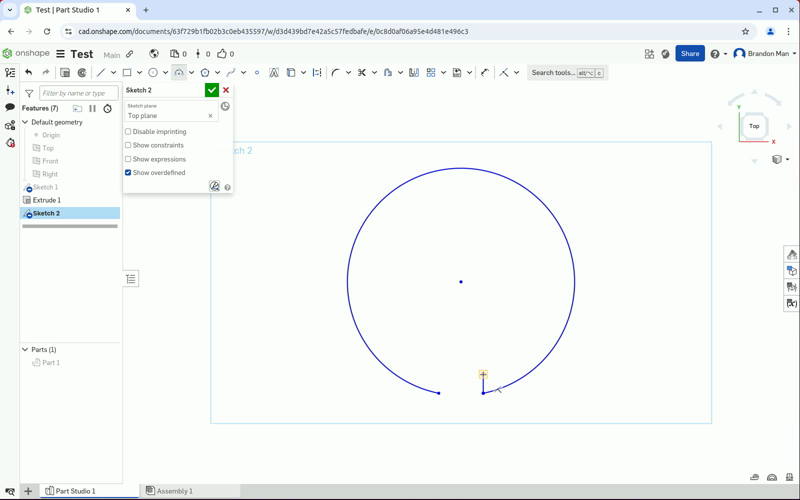
click(483, 374)
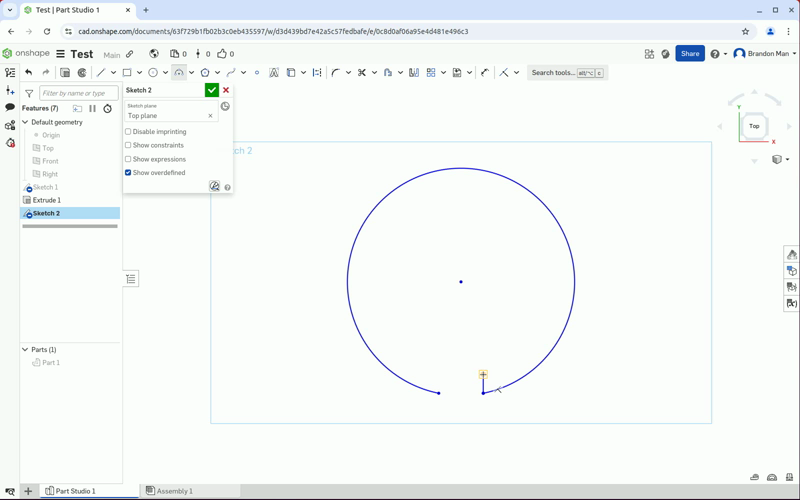
key_down(shift)
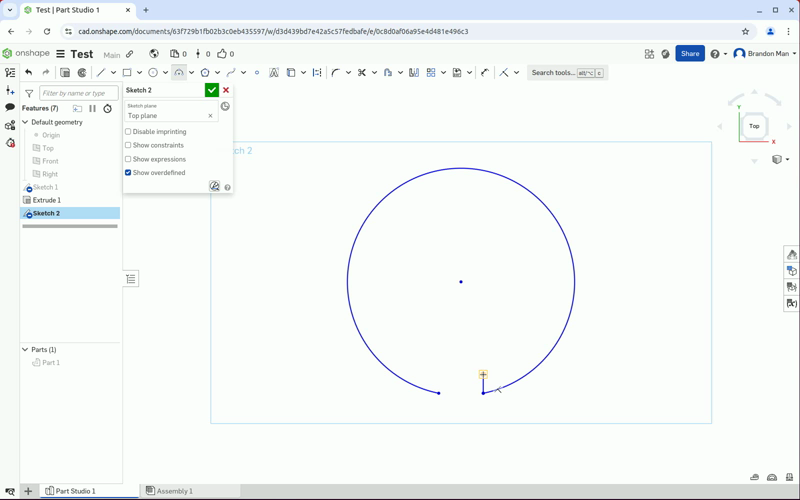
mouse_move(438, 374)
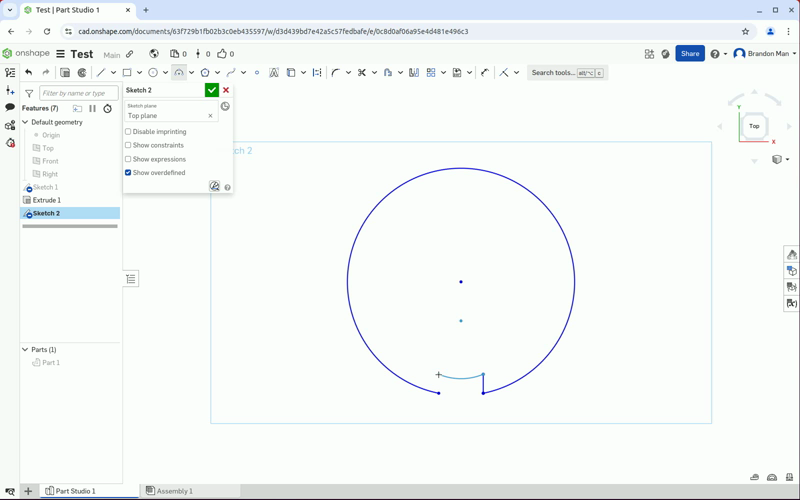
click(438, 374)
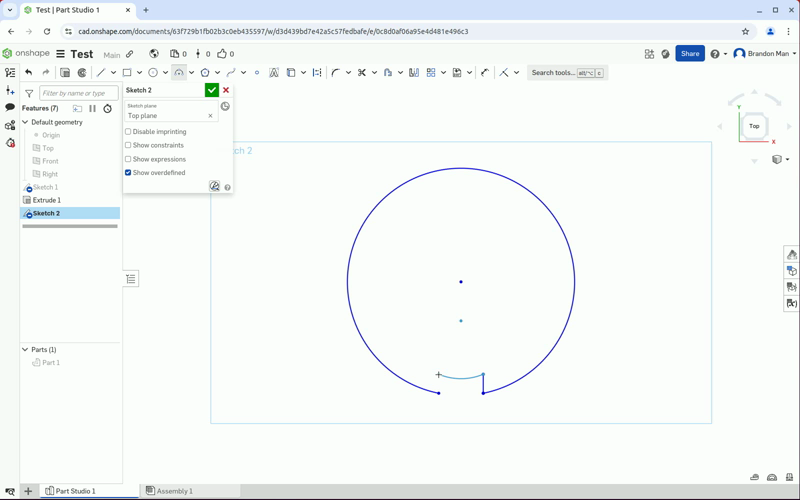
mouse_move(460, 185)
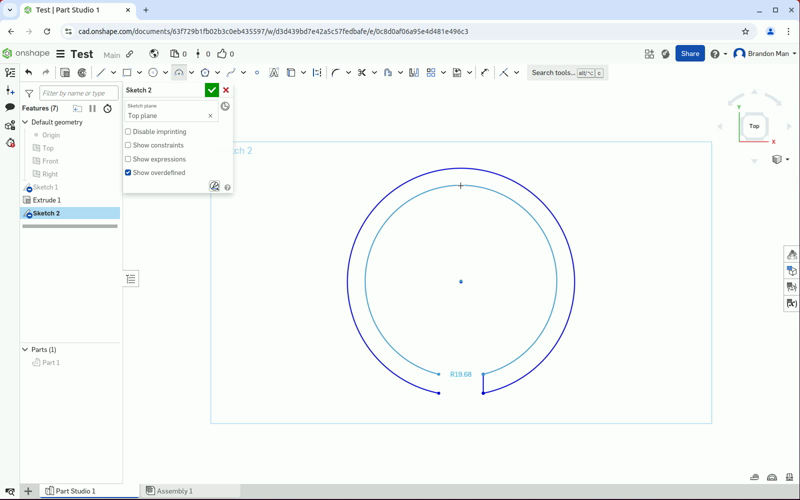
click(460, 185)
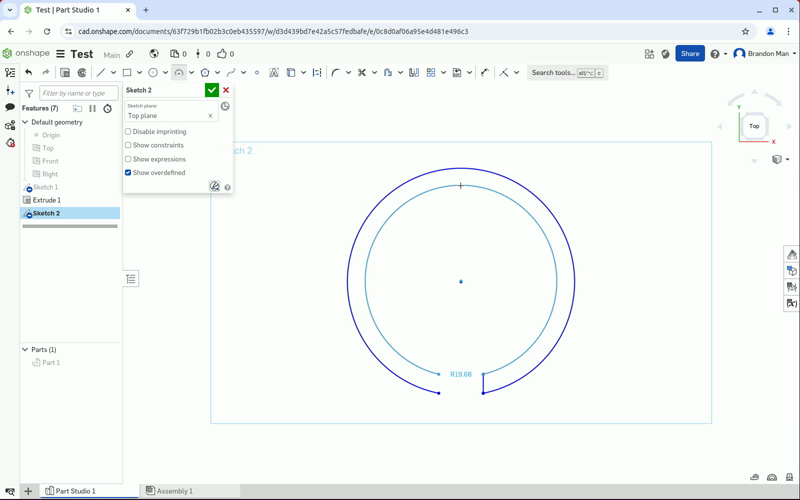
key_up(shift)
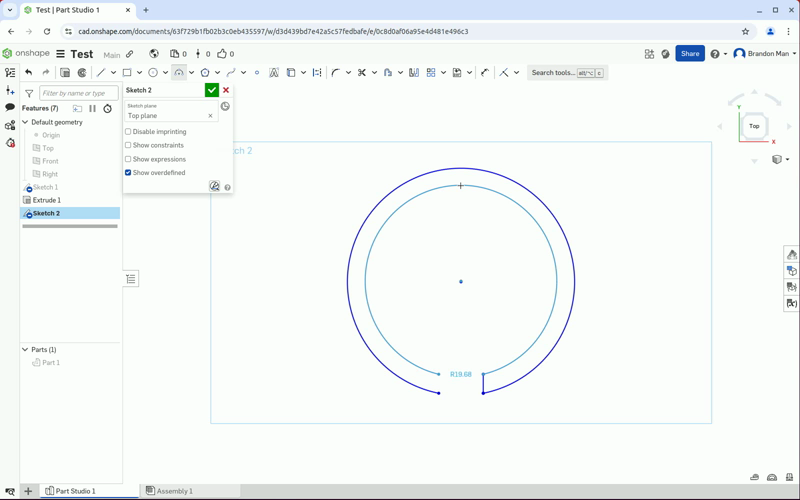
key(esc)
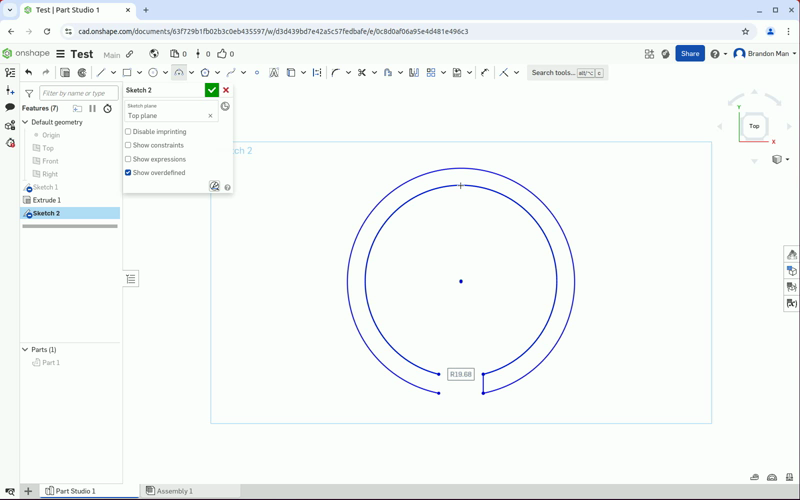
key(l)
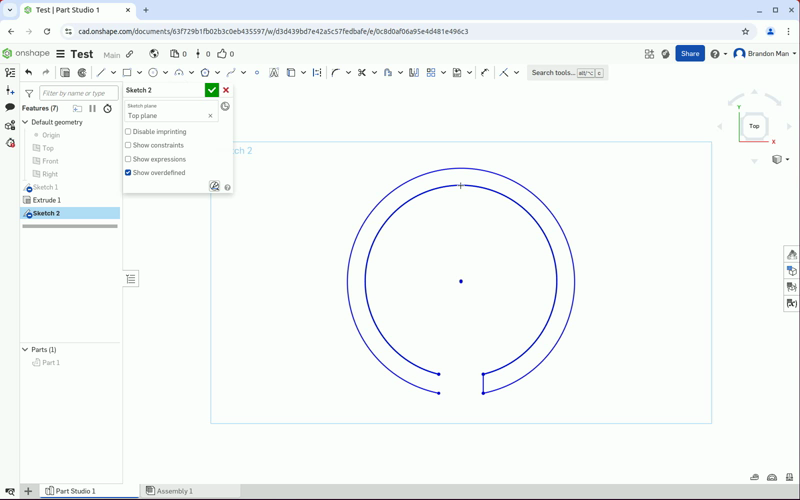
mouse_move(438, 374)
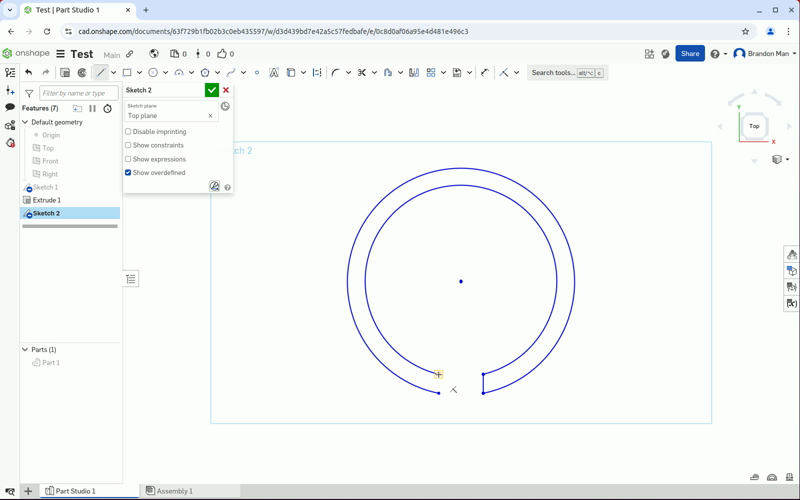
click(438, 374)
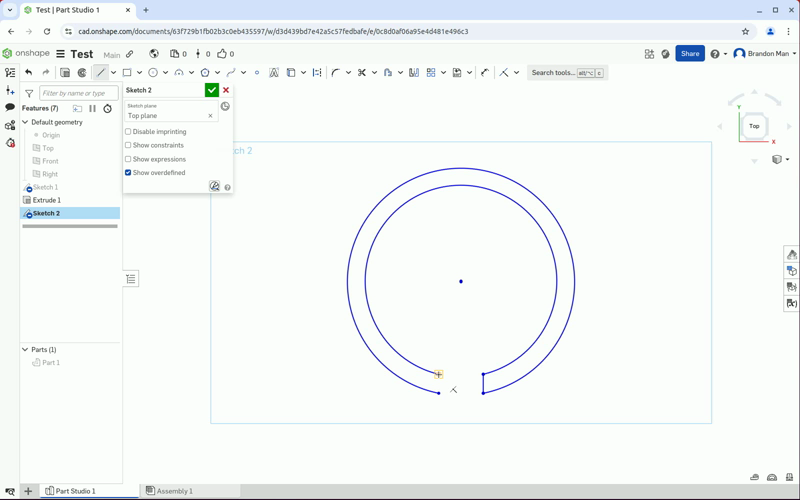
mouse_move(468, 374)
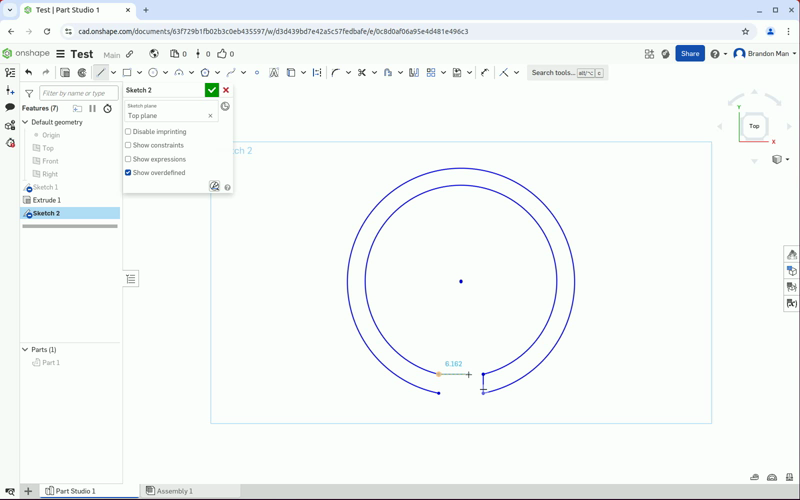
key_down(shift)
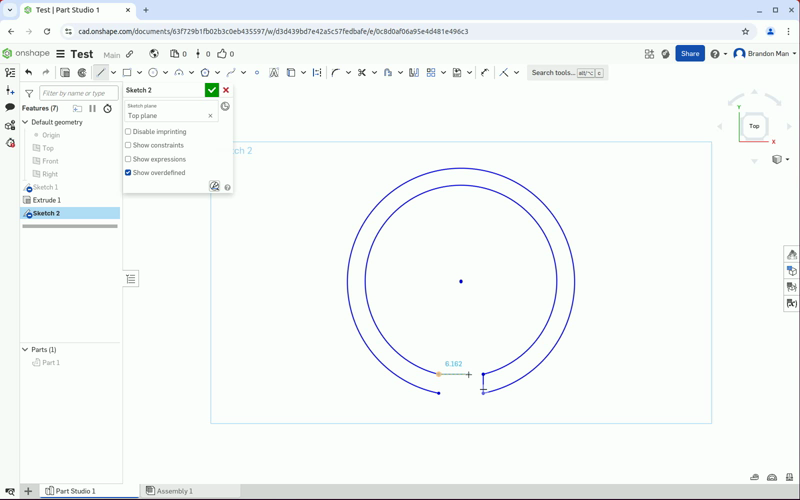
mouse_move(438, 393)
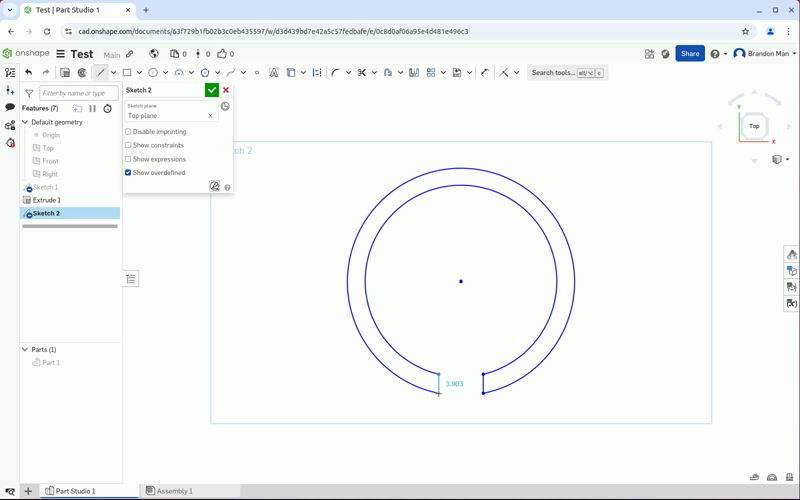
key_up(shift)
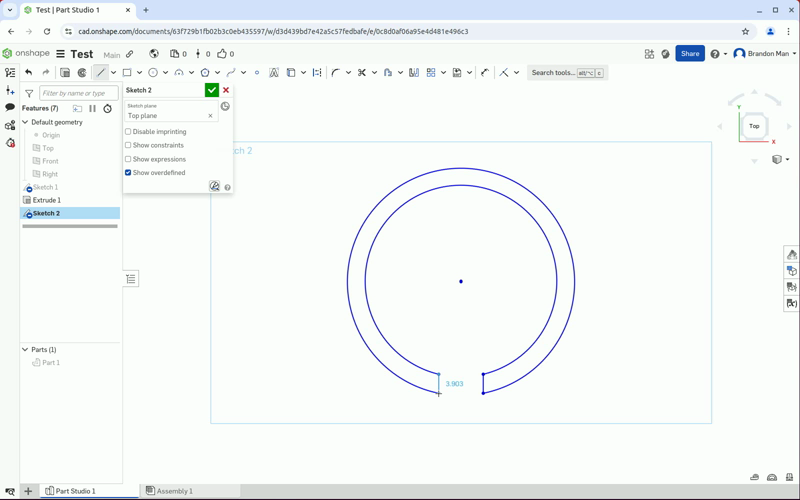
click(438, 393)
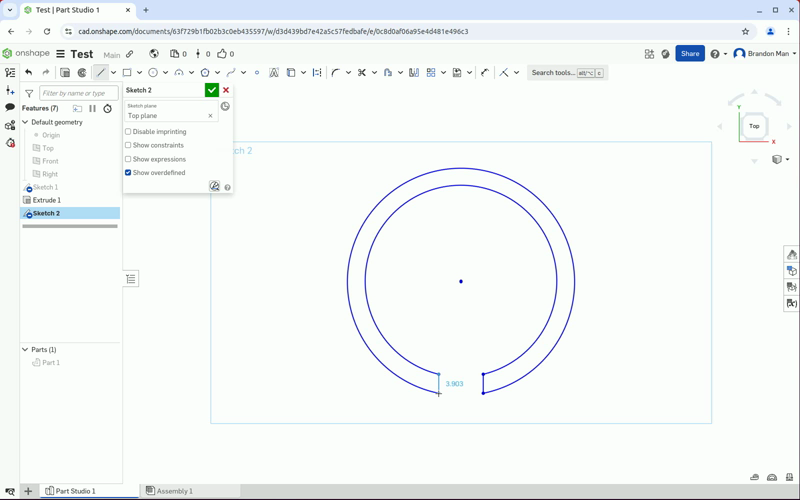
key(esc)
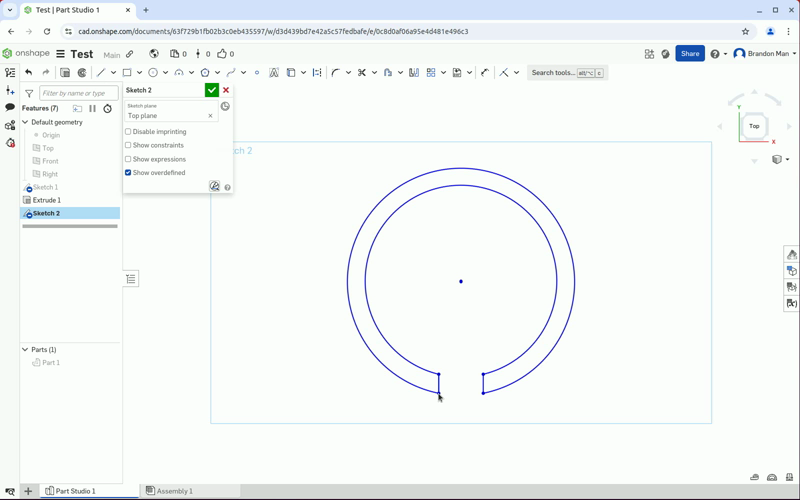
mouse_move(556, 327)
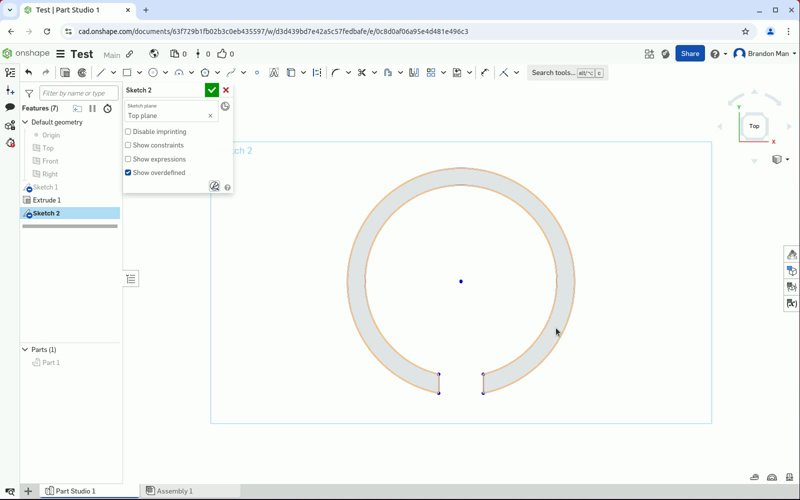
click(556, 327)
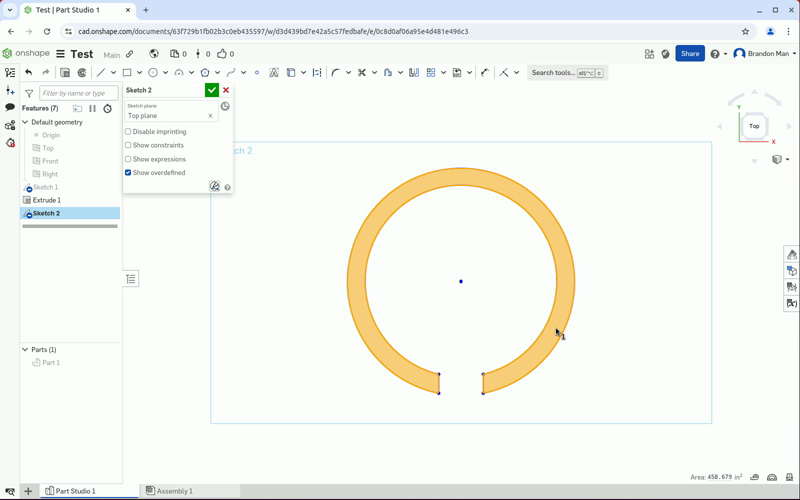
mouse_move(73, 352)
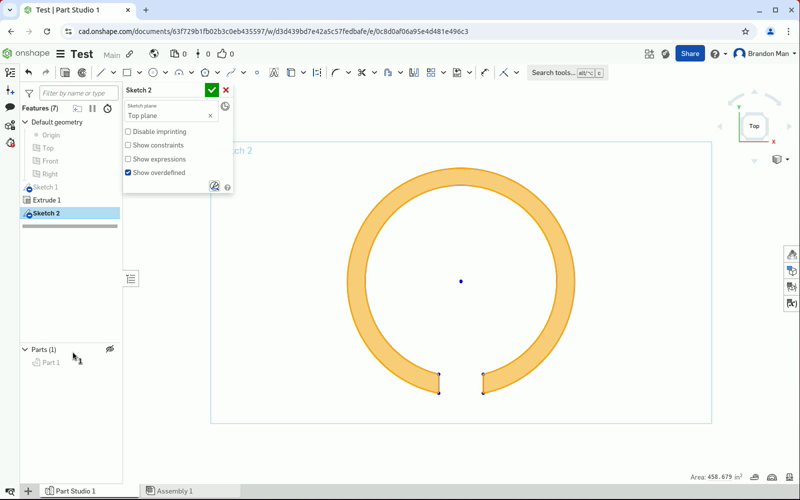
key(shift+y)
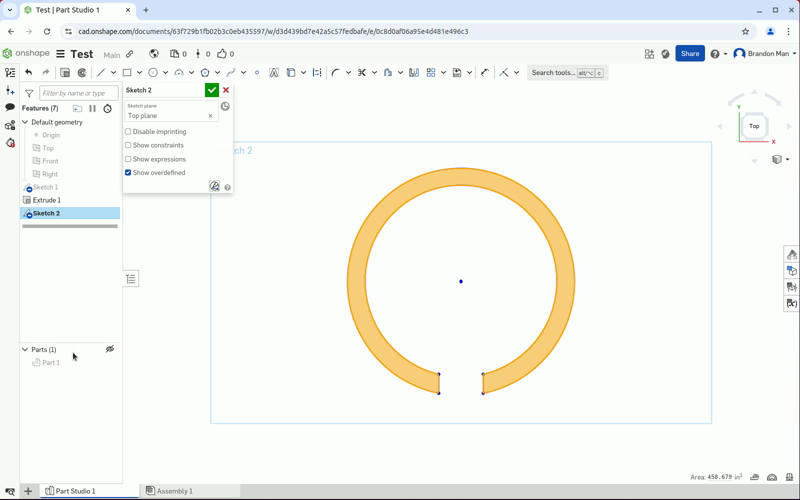
key(shift+e)
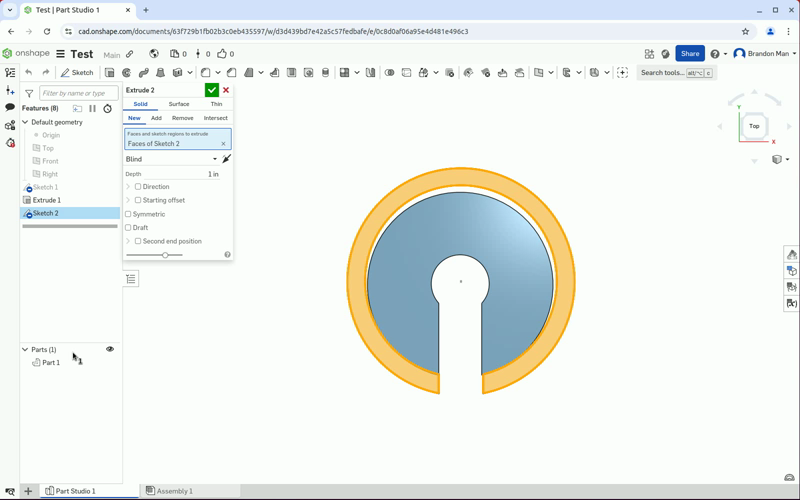
mouse_move(143, 106)
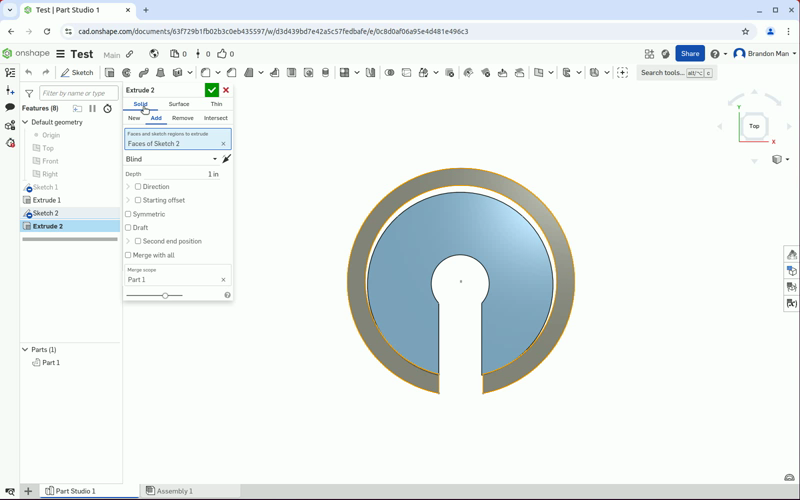
click(143, 106)
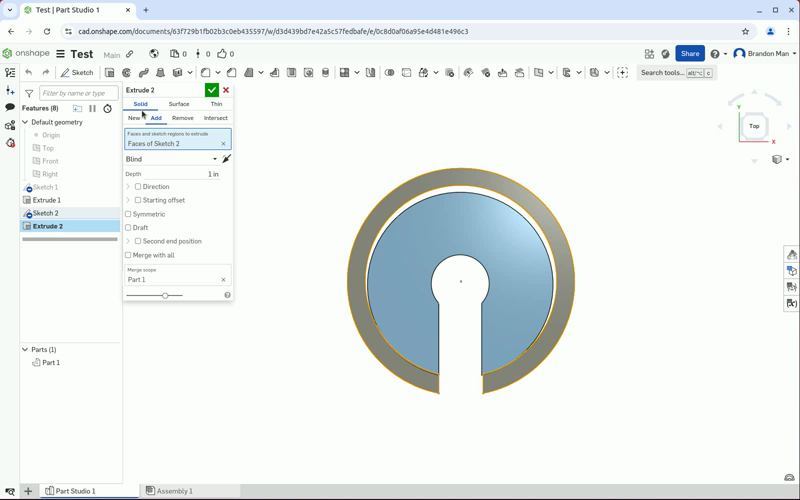
mouse_move(137, 120)
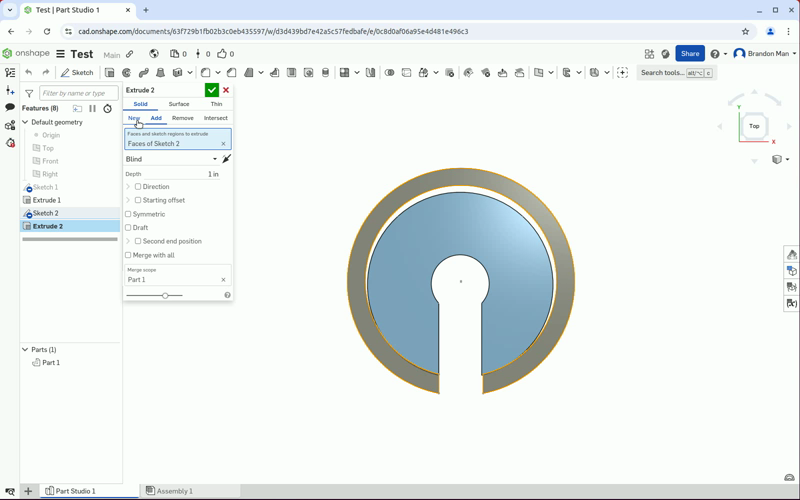
click(137, 120)
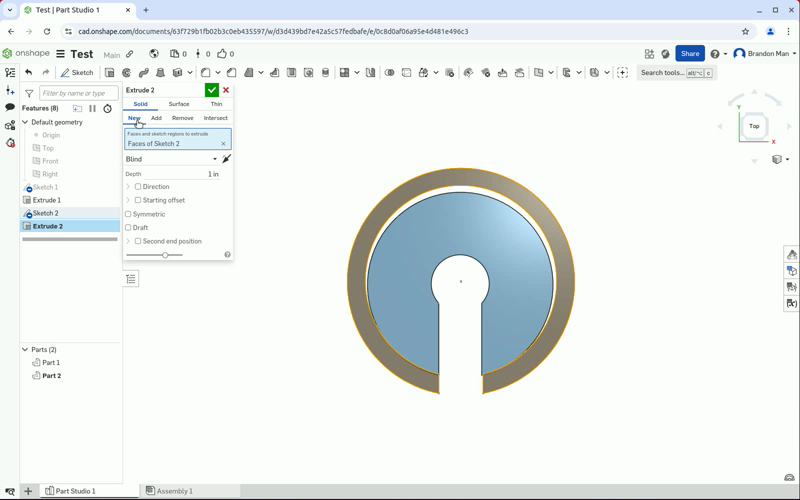
key(tab, 4)
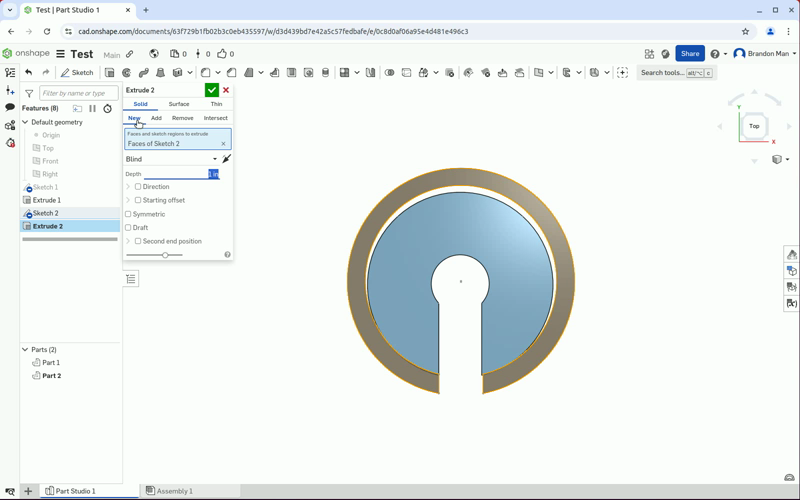
text(1.204)
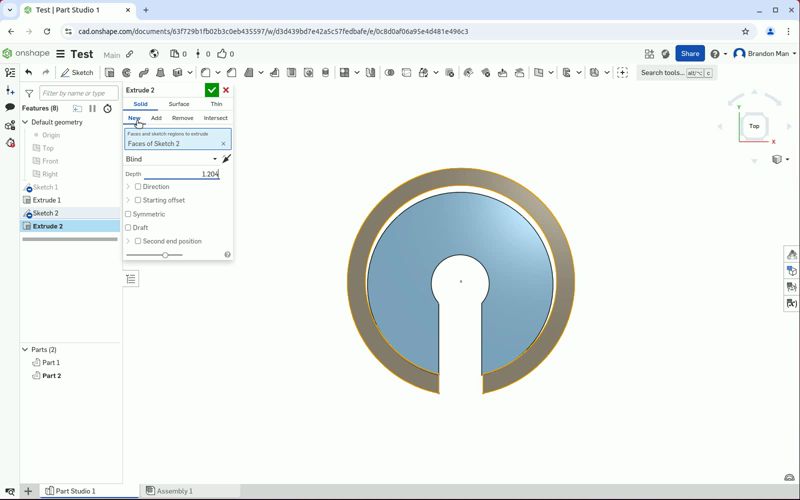
key(enter)
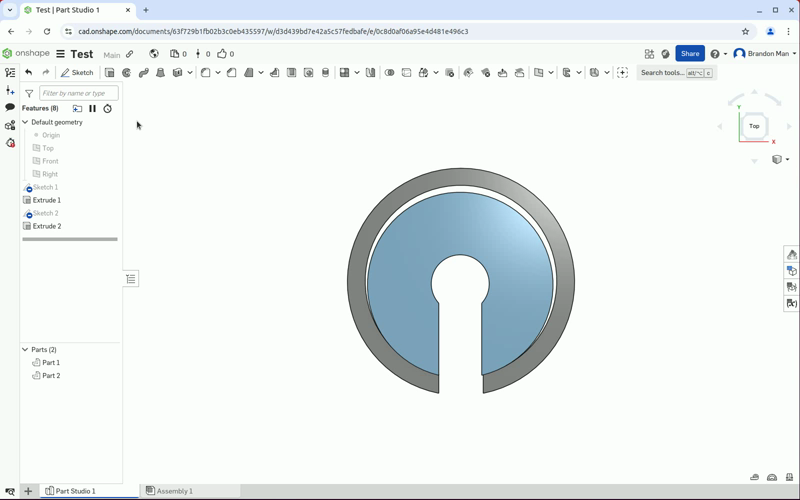
key(shift+h)
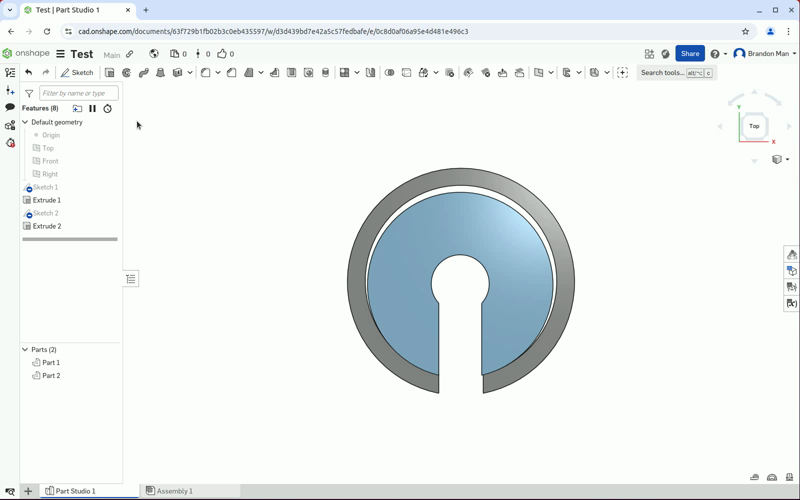
key(shift+h)
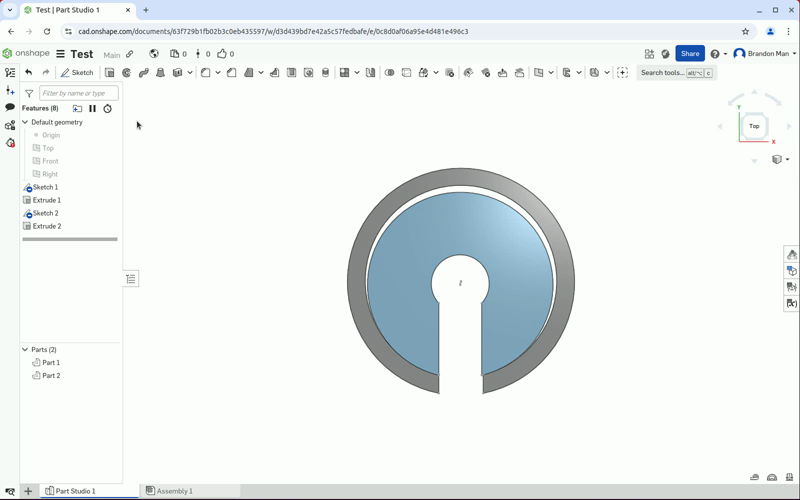
key(shift+7)
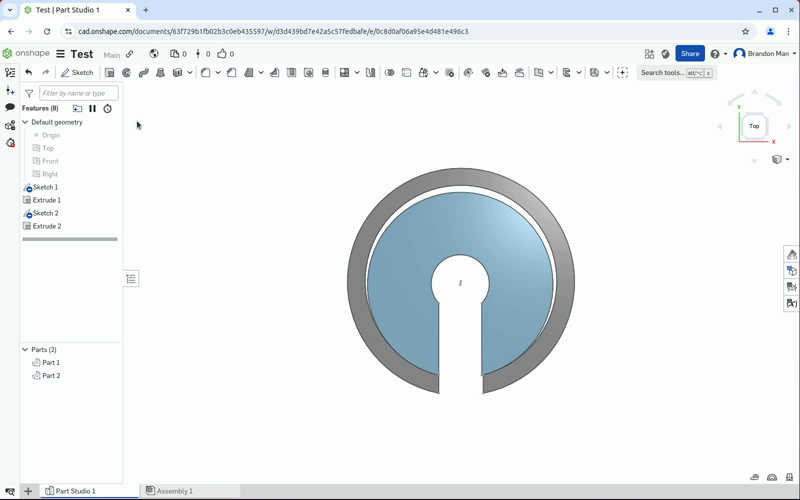
key(up, 3)
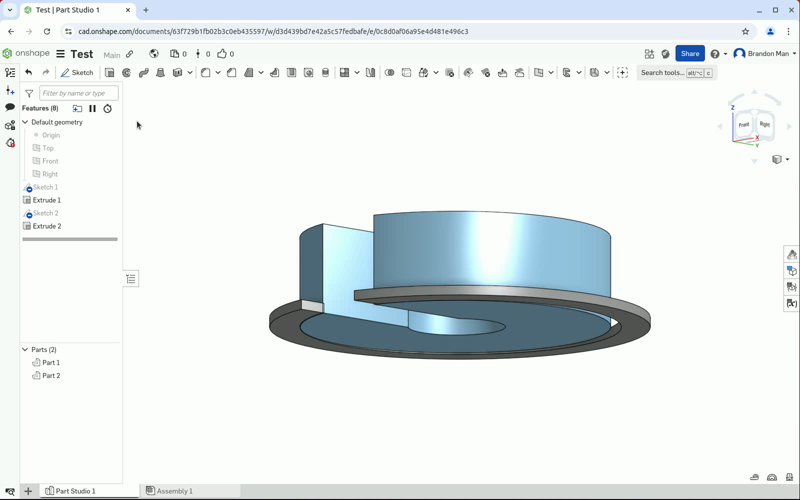
key(left, 3)
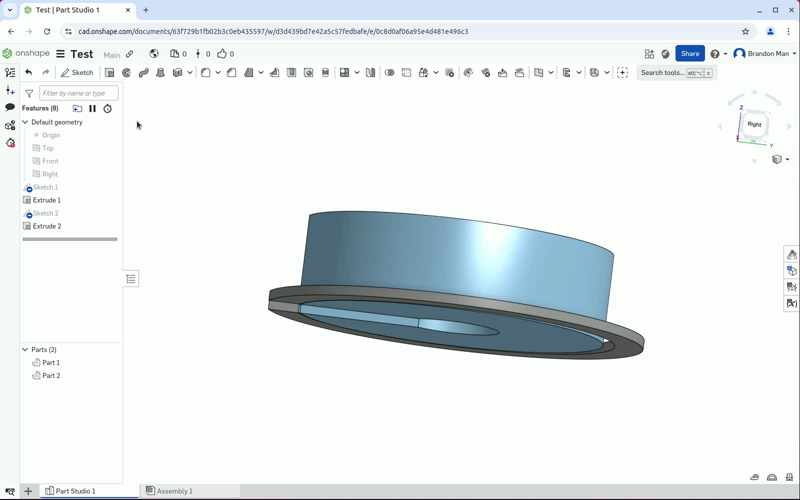
key(right, 3)
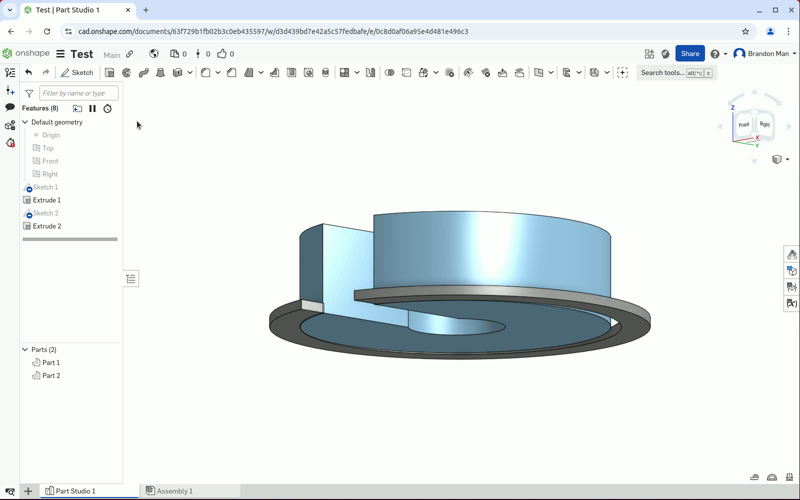
key(down, 3)
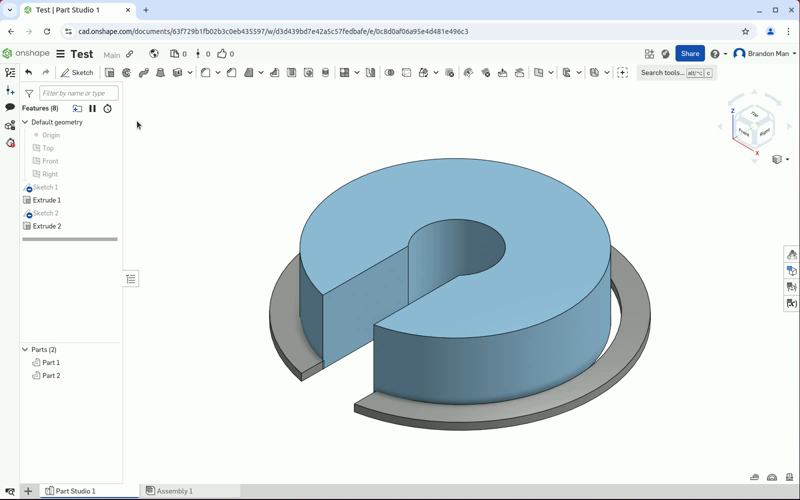
mouse_move(73, 189)
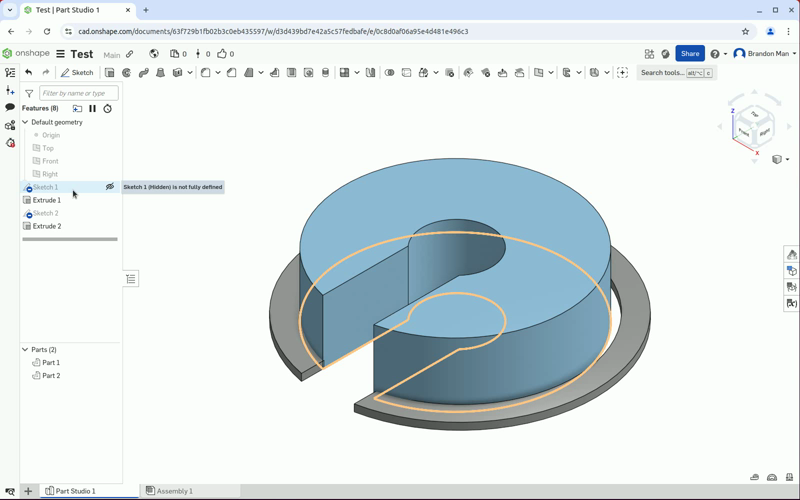
click(73, 189)